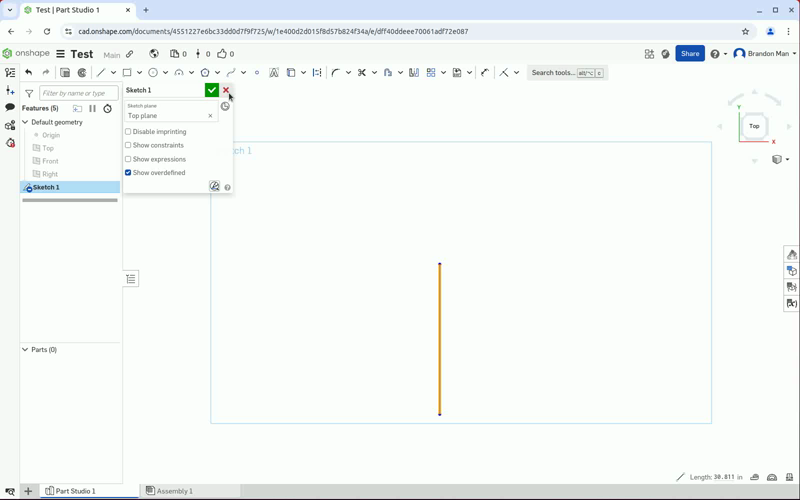
key(shift+h)
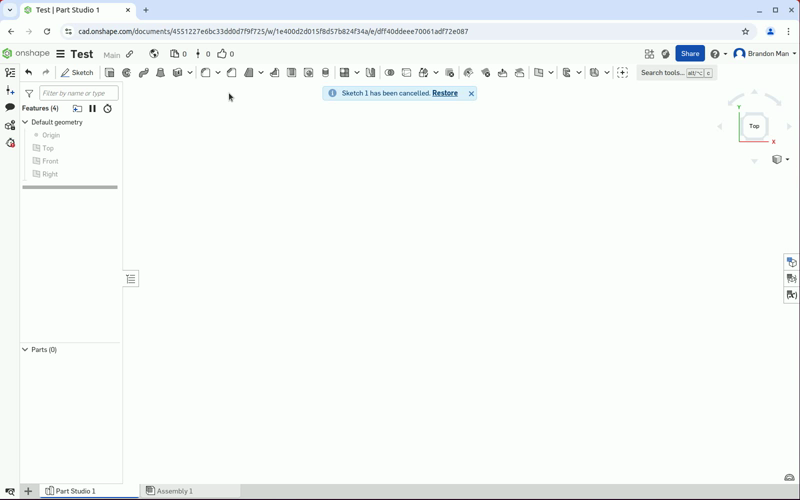
mouse_move(73, 352)
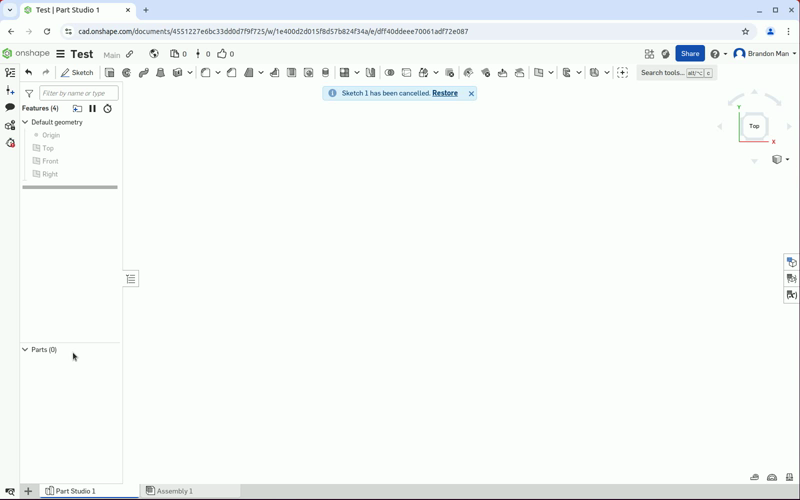
key(y)
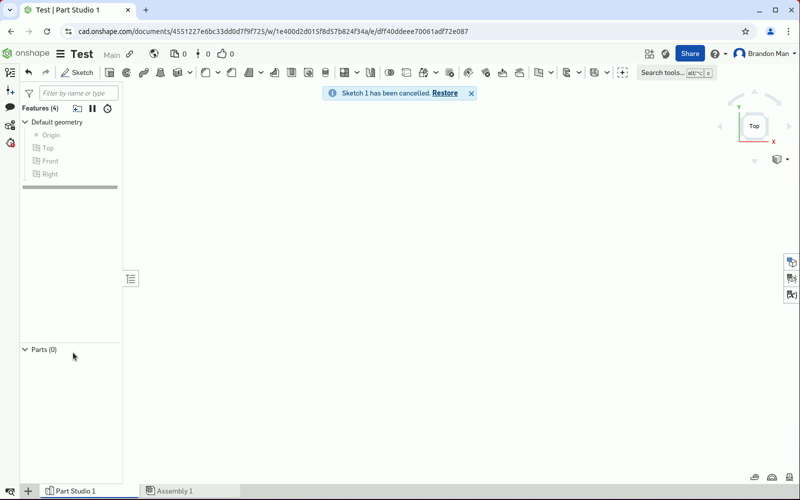
key(shift+p)
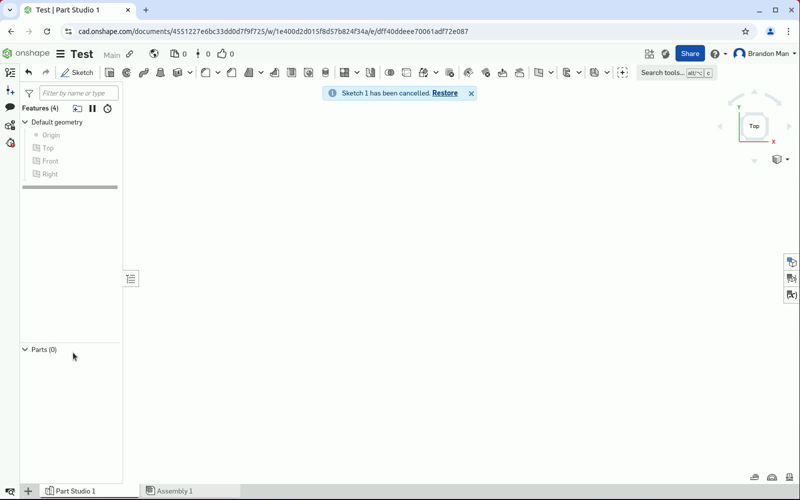
key(space)
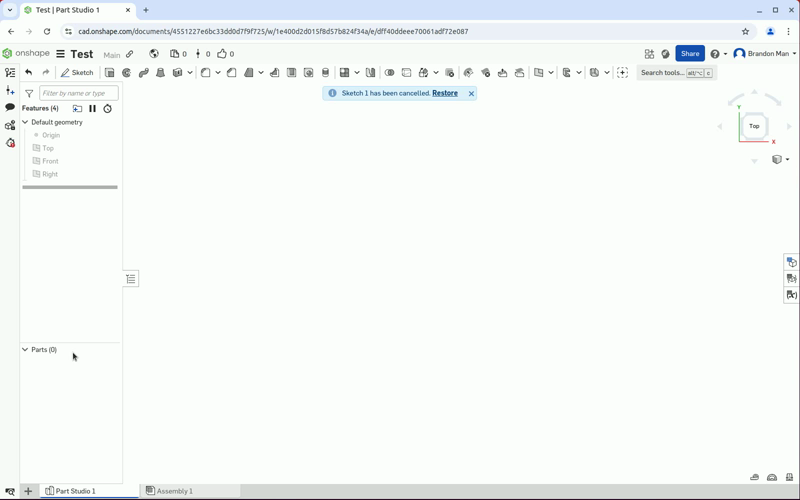
key_down(shift)
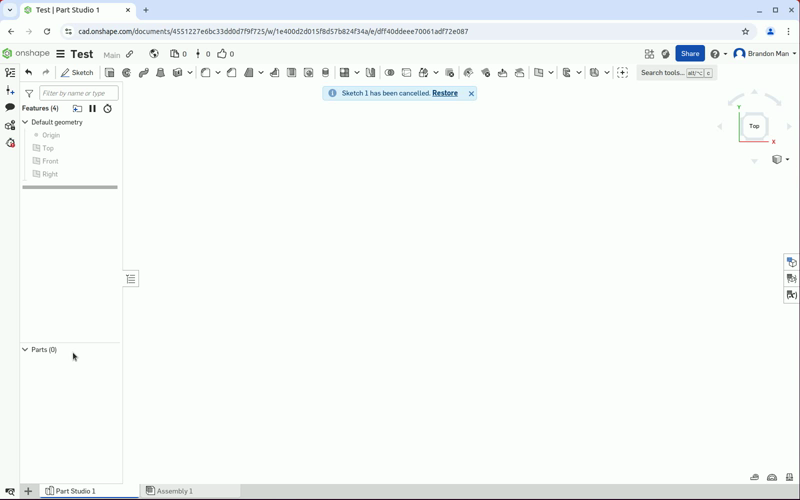
key(up)
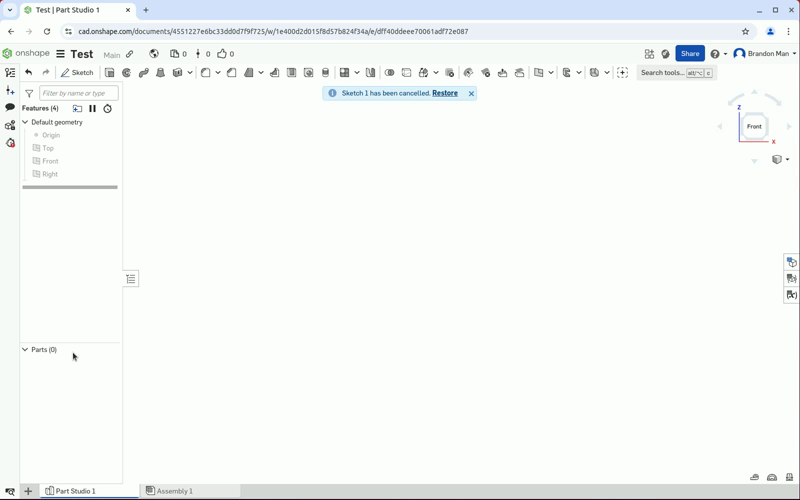
key_up(shift)
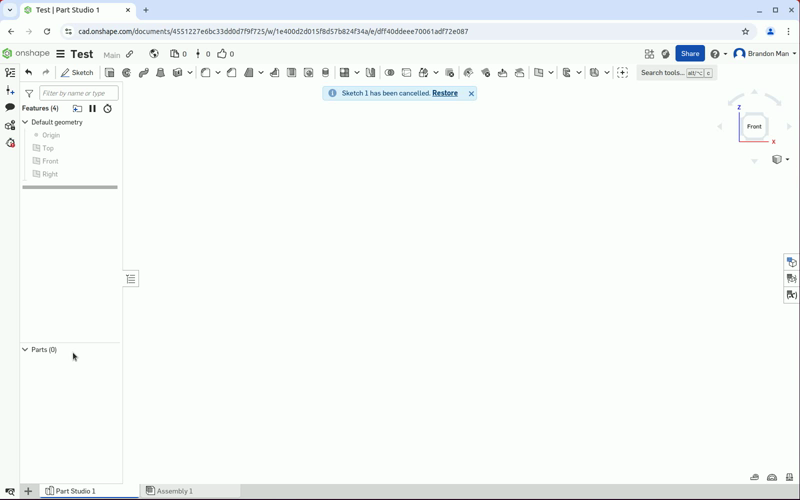
mouse_move(73, 352)
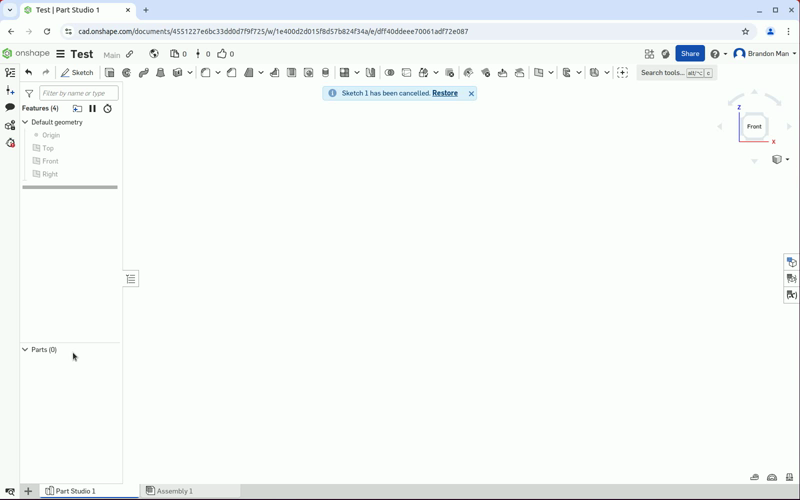
key(shift+y)
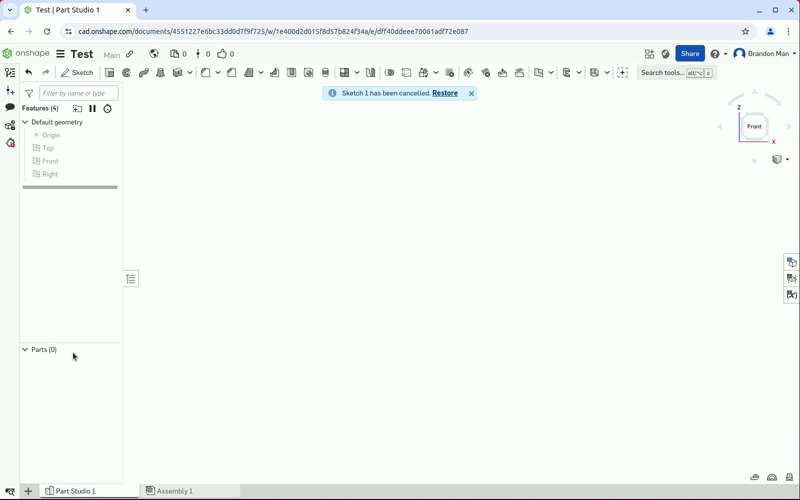
key(shift+s)
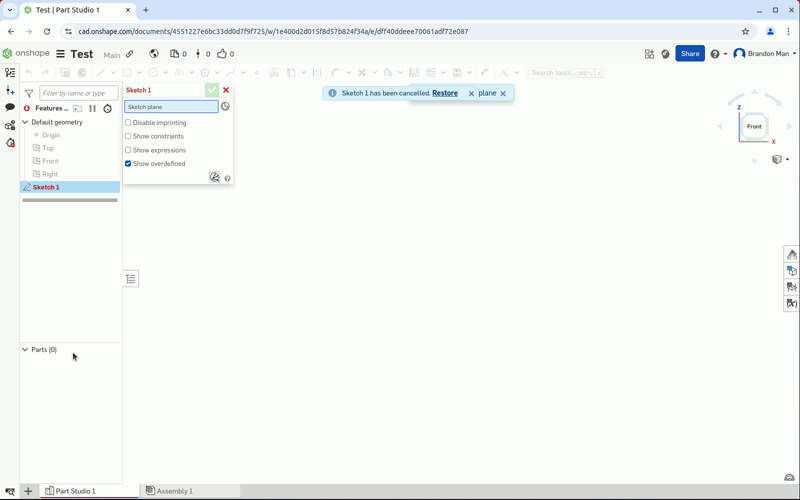
mouse_move(73, 163)
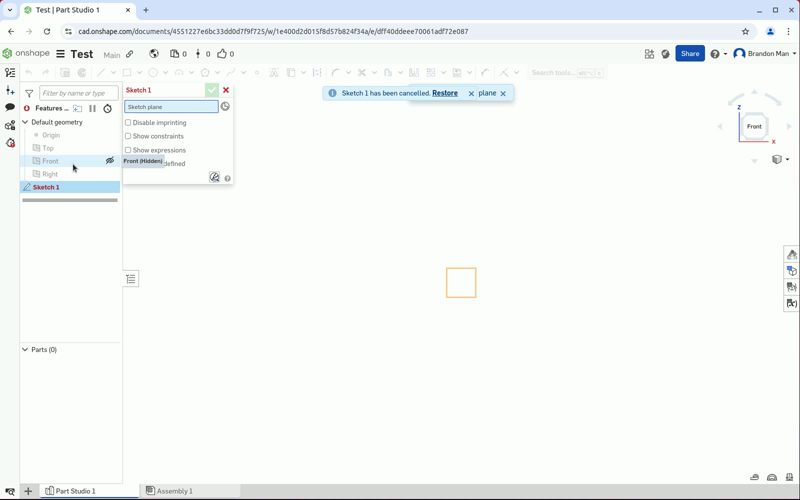
click(73, 163)
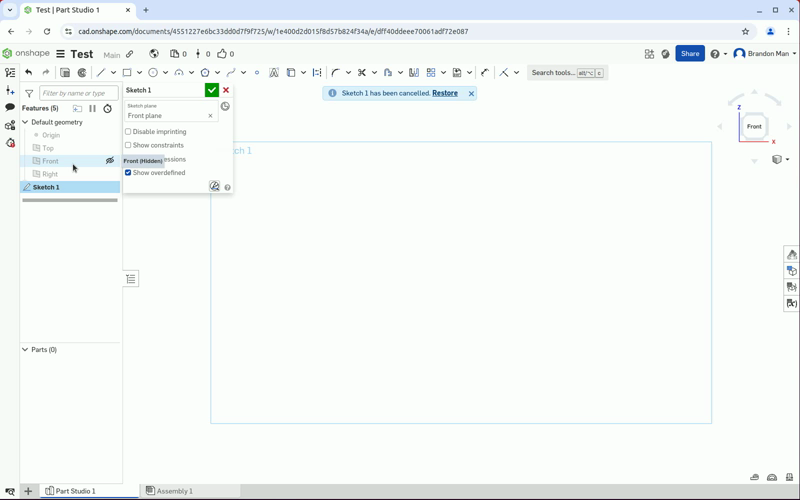
mouse_move(73, 352)
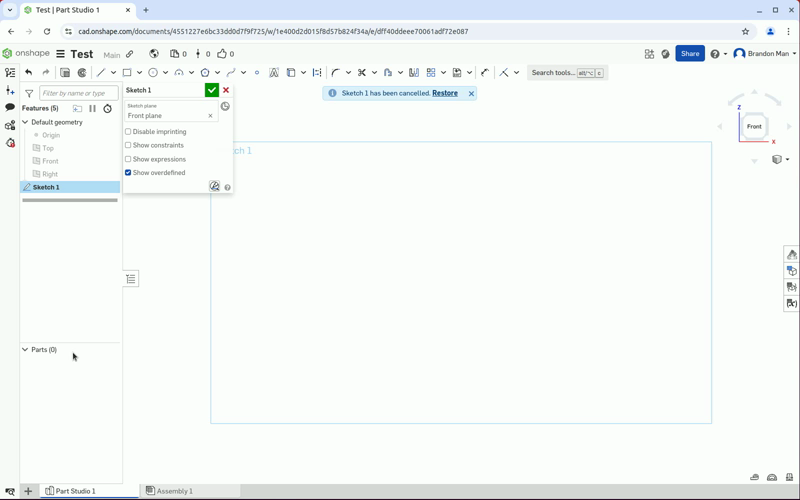
key(y)
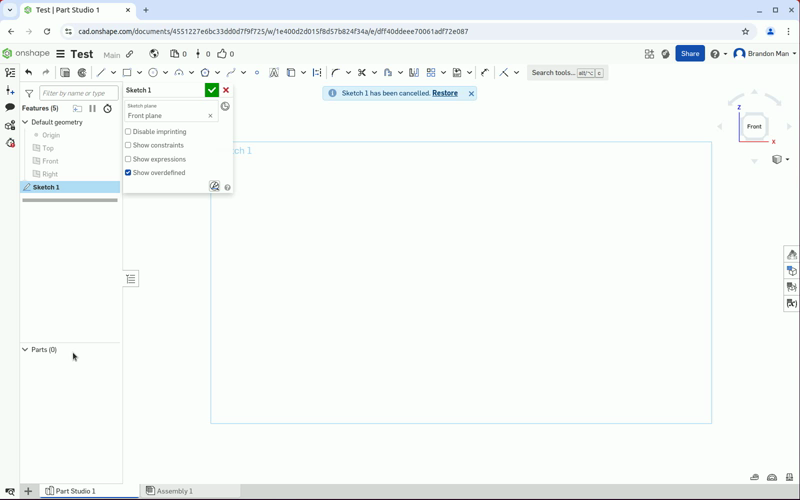
key(l)
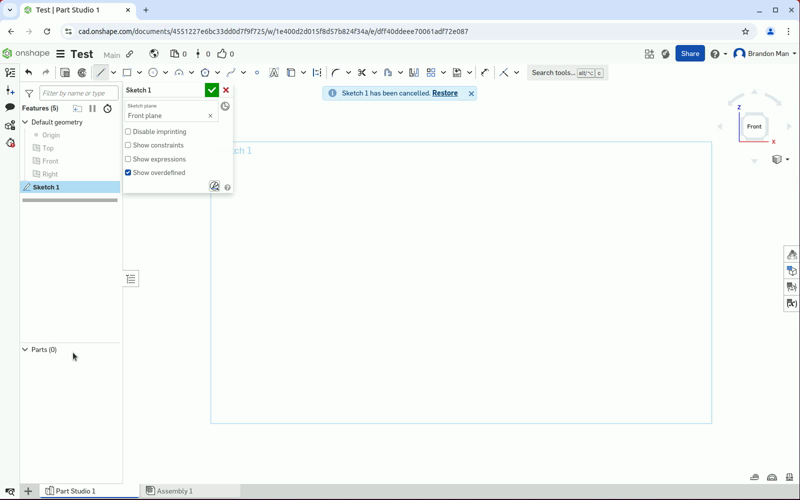
key_down(shift)
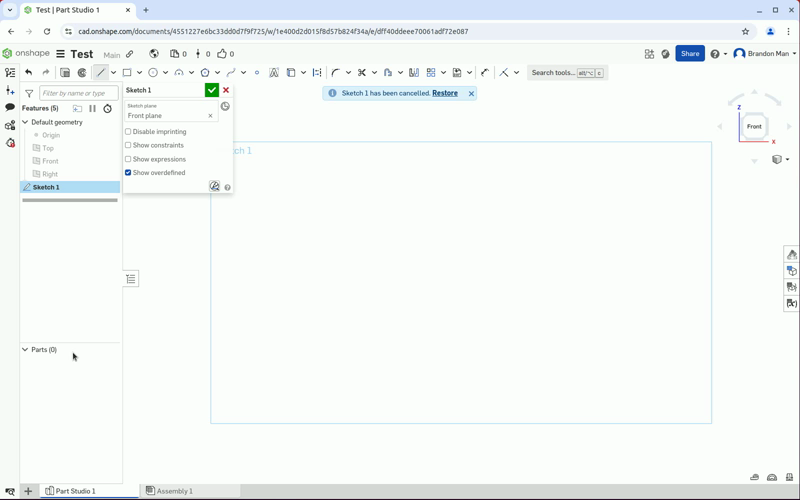
mouse_move(385, 282)
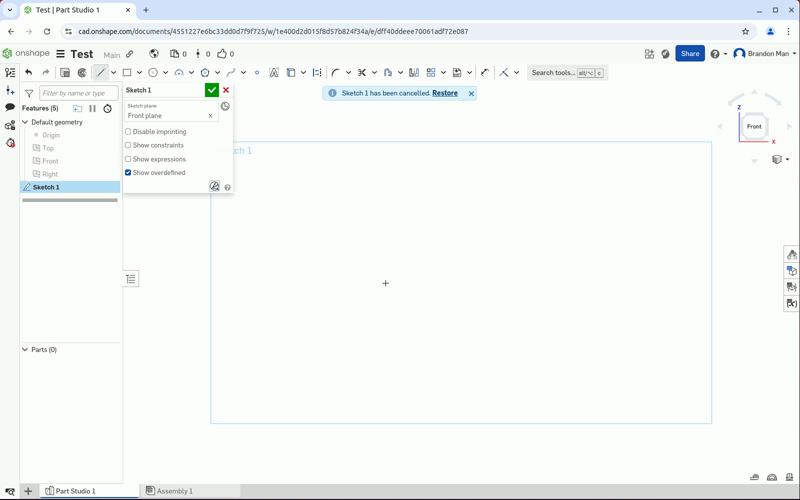
click(385, 282)
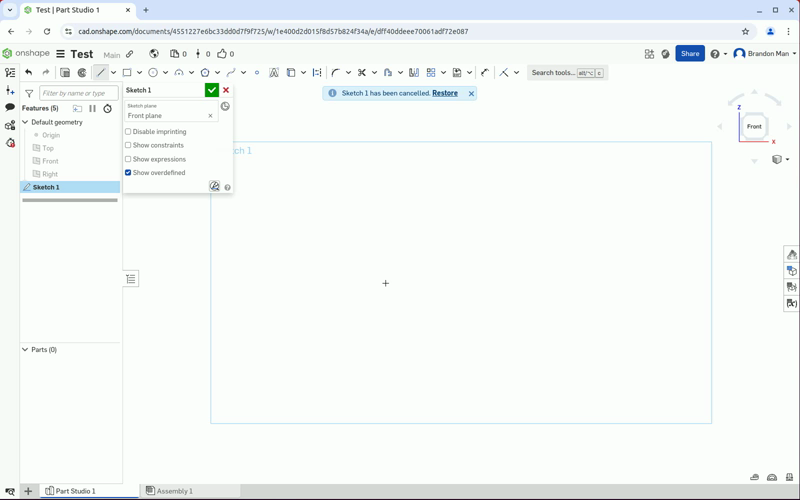
key_up(shift)
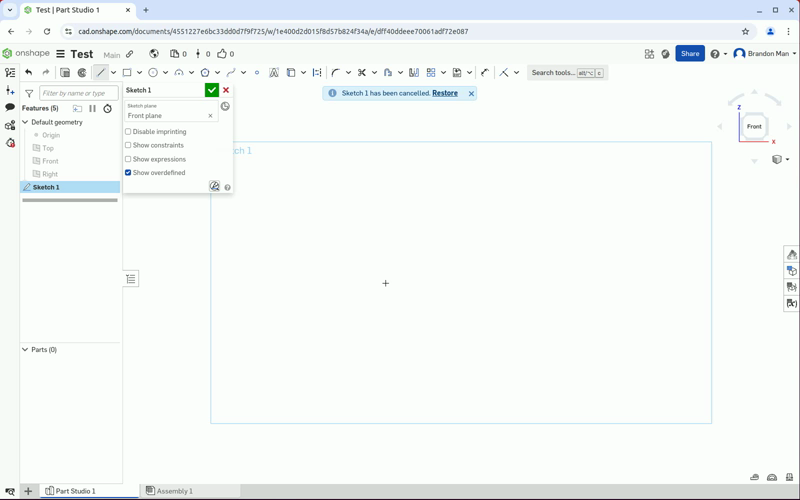
key_down(shift)
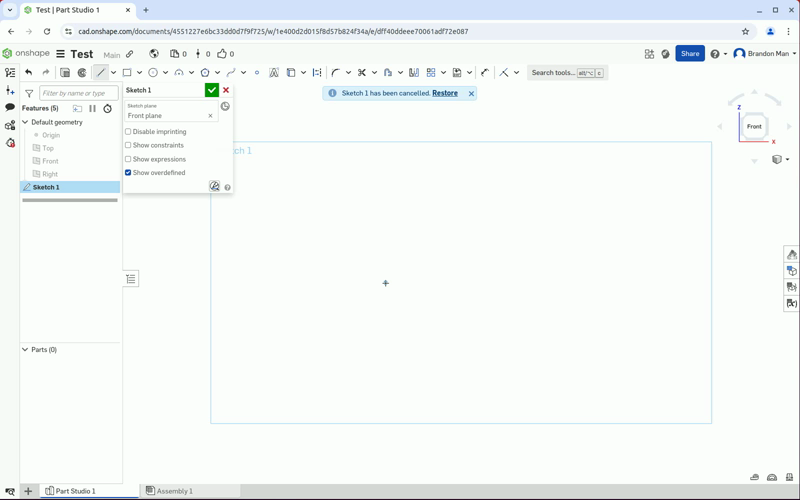
mouse_move(460, 282)
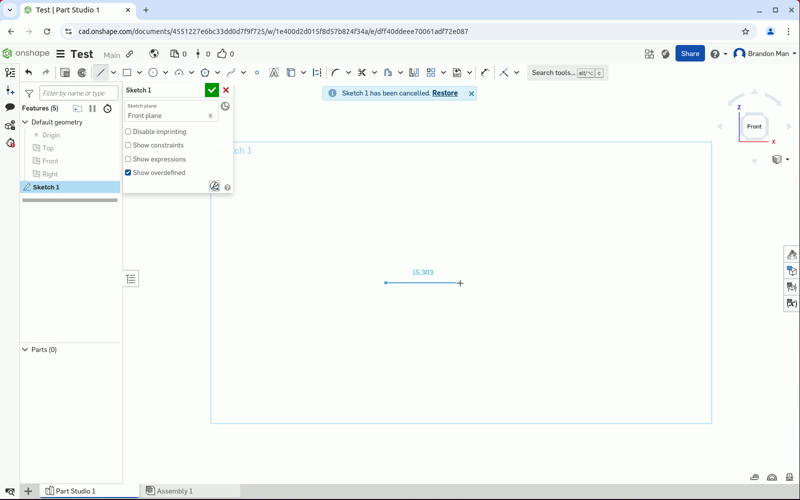
click(460, 282)
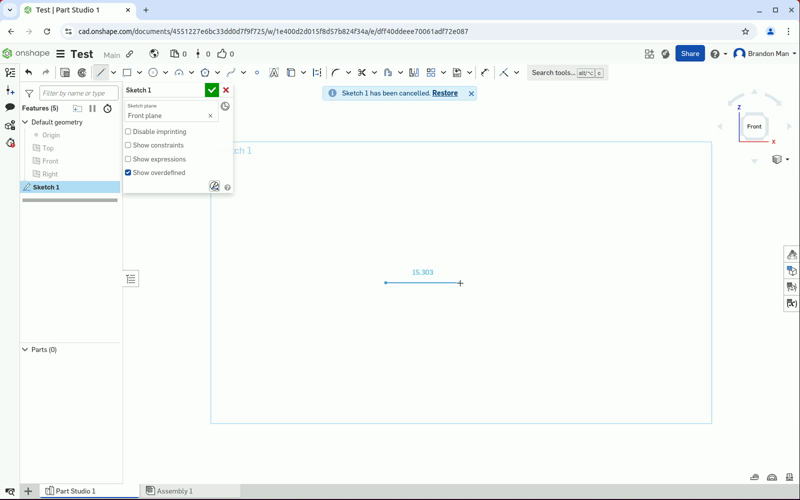
key_up(shift)
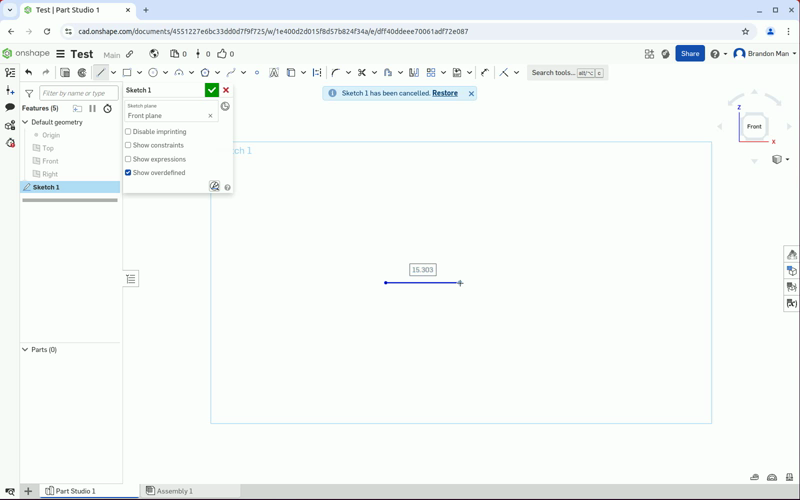
key_down(shift)
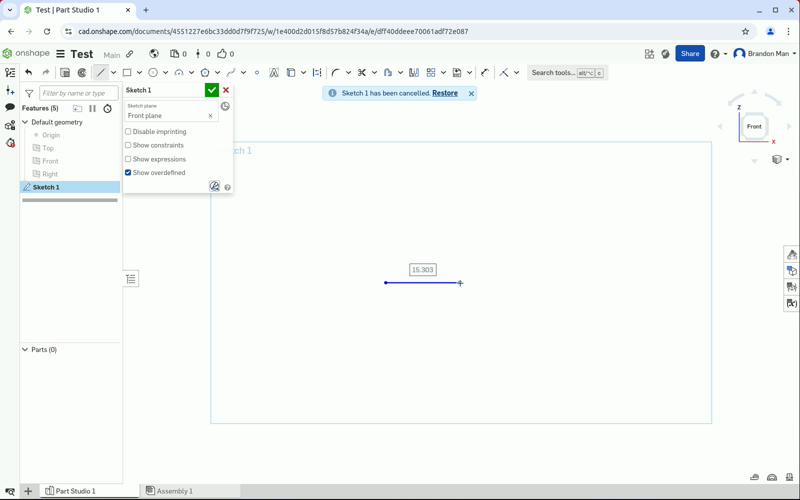
mouse_move(460, 170)
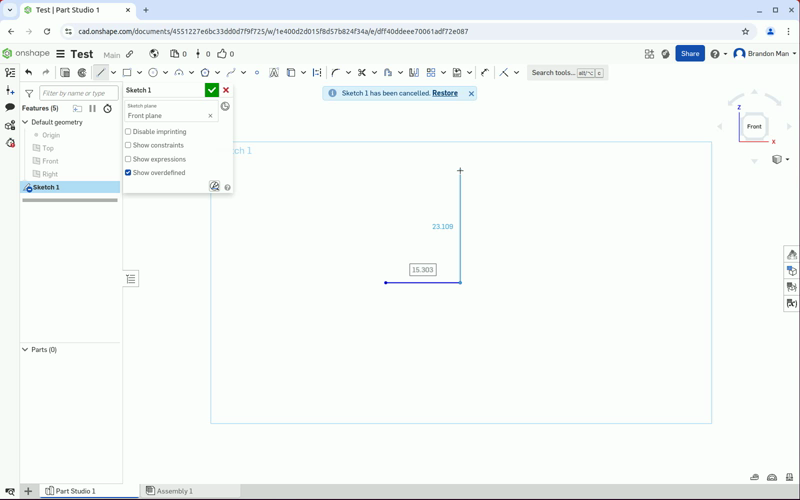
click(460, 170)
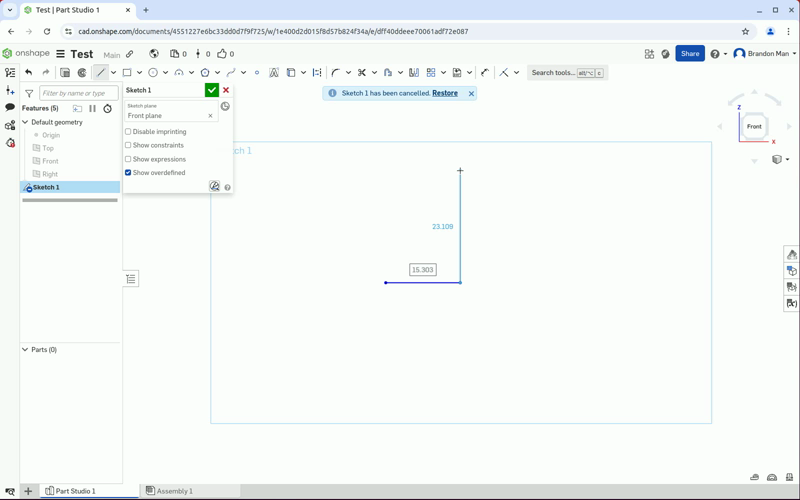
key_up(shift)
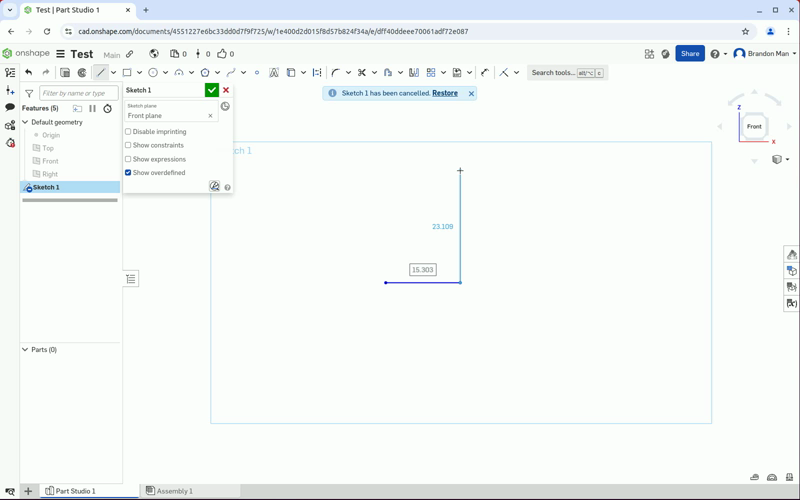
key_down(shift)
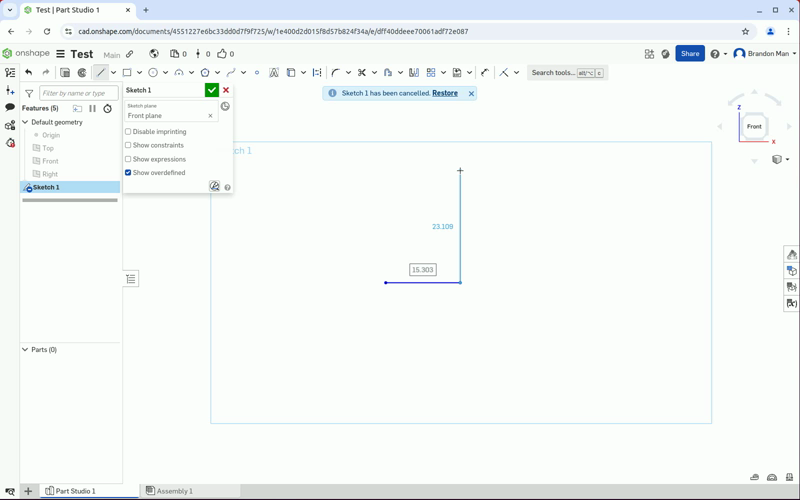
mouse_move(385, 170)
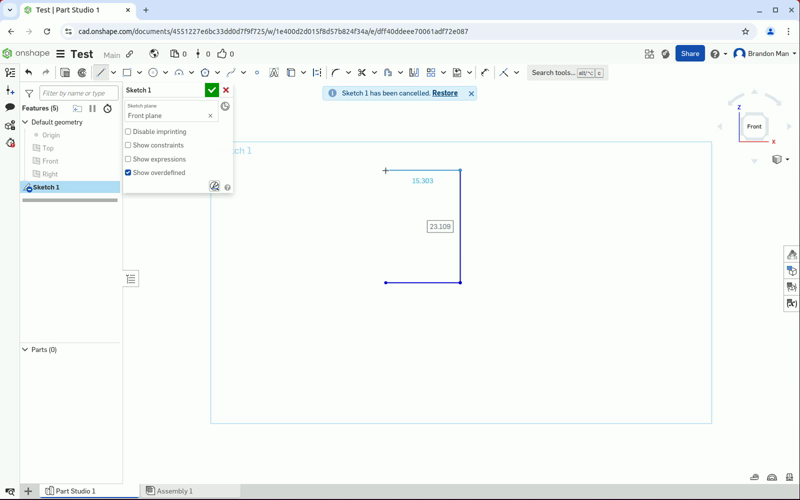
click(385, 170)
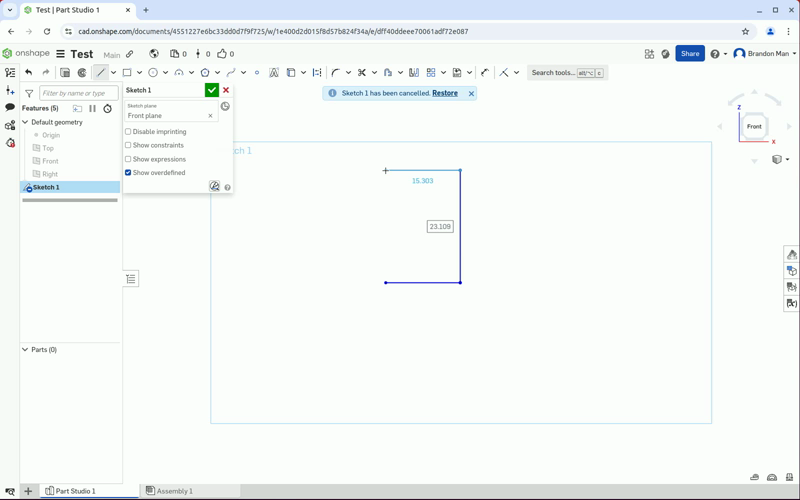
key_up(shift)
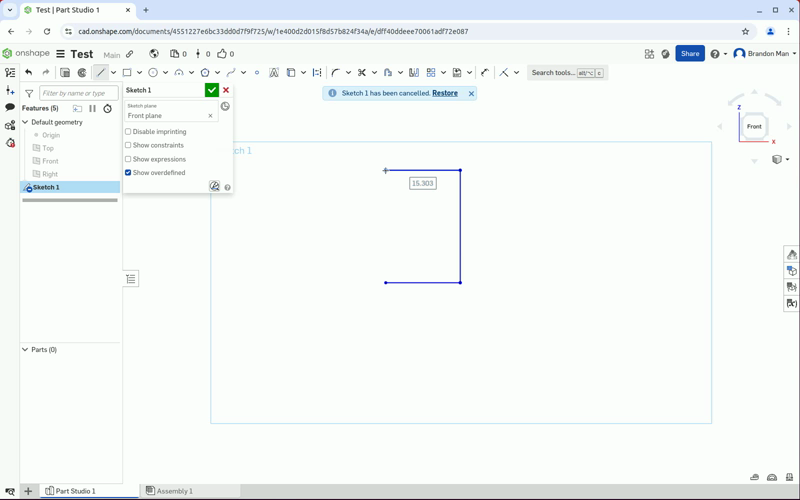
key_down(shift)
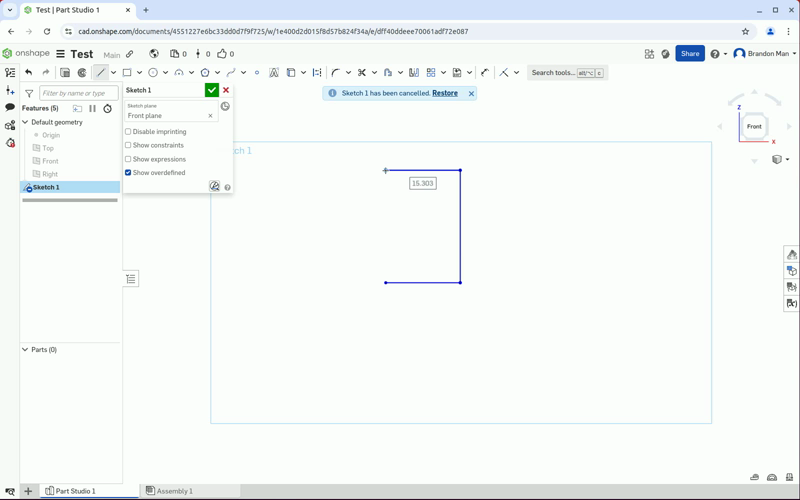
mouse_move(385, 282)
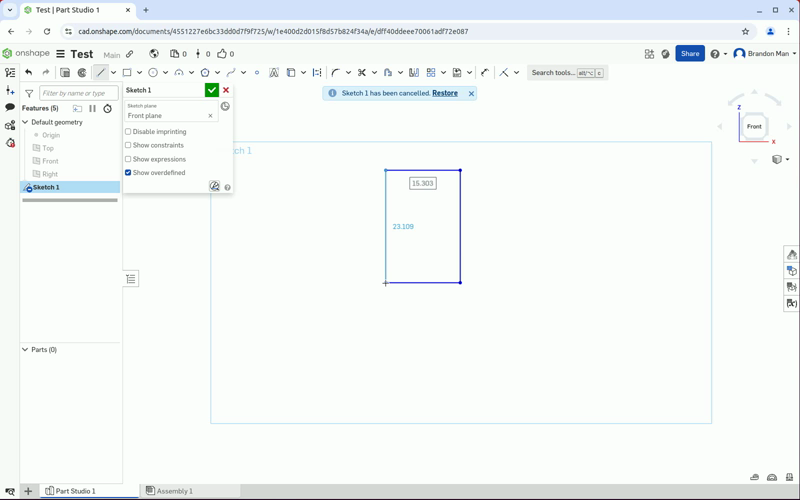
key_up(shift)
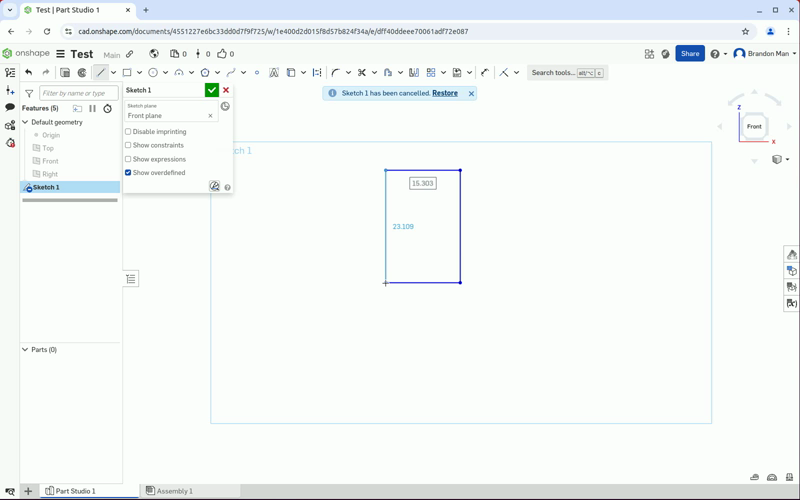
click(385, 282)
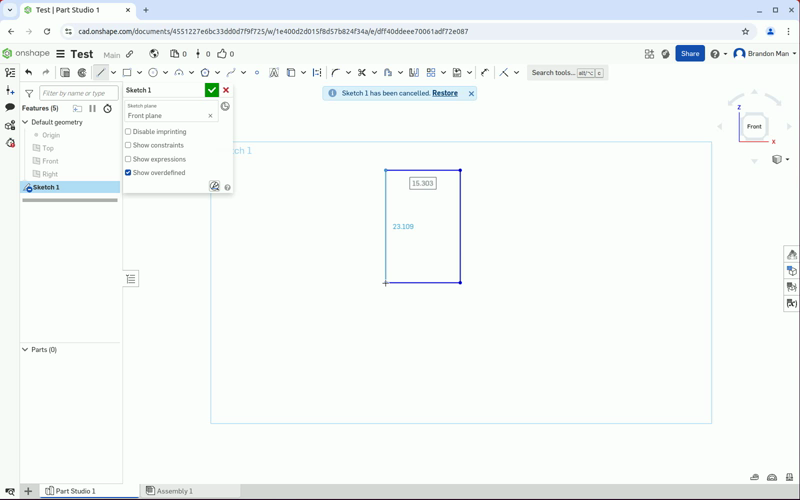
key(esc)
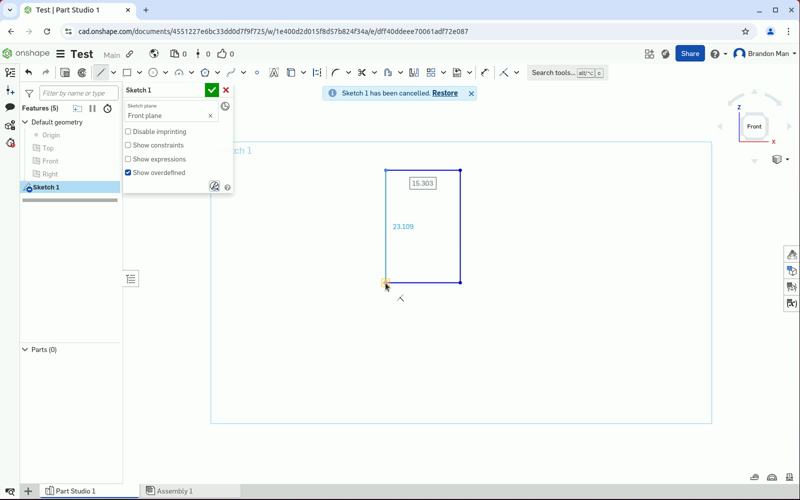
mouse_move(442, 248)
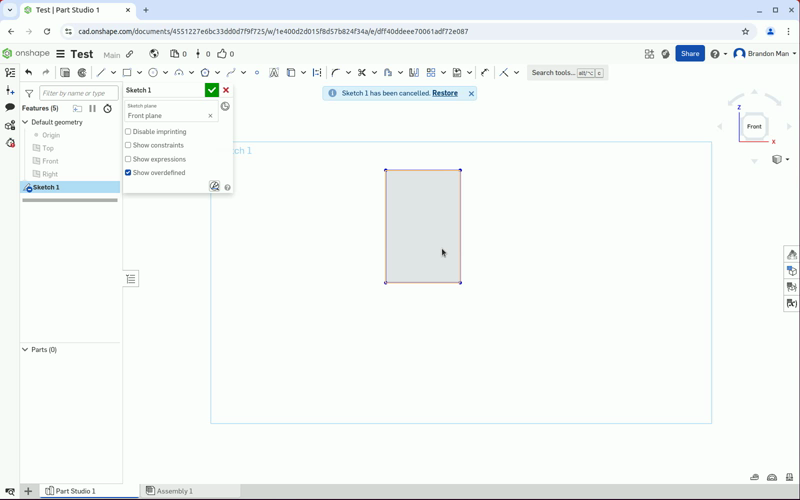
click(442, 248)
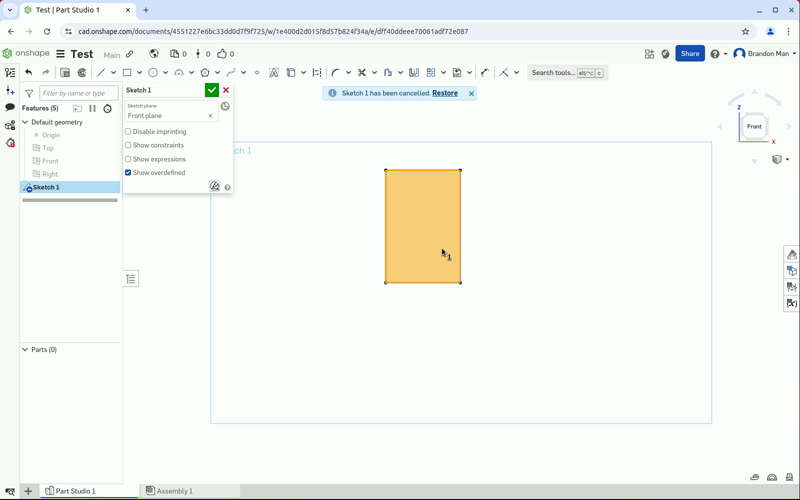
mouse_move(73, 352)
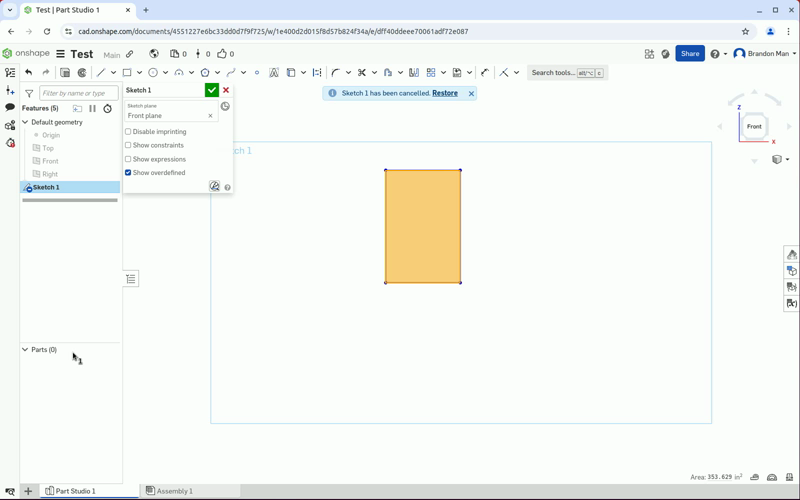
key(shift+y)
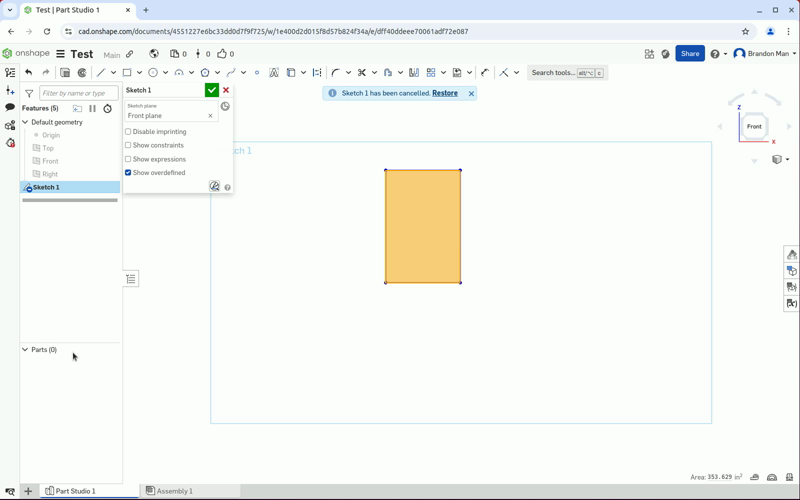
key(shift+e)
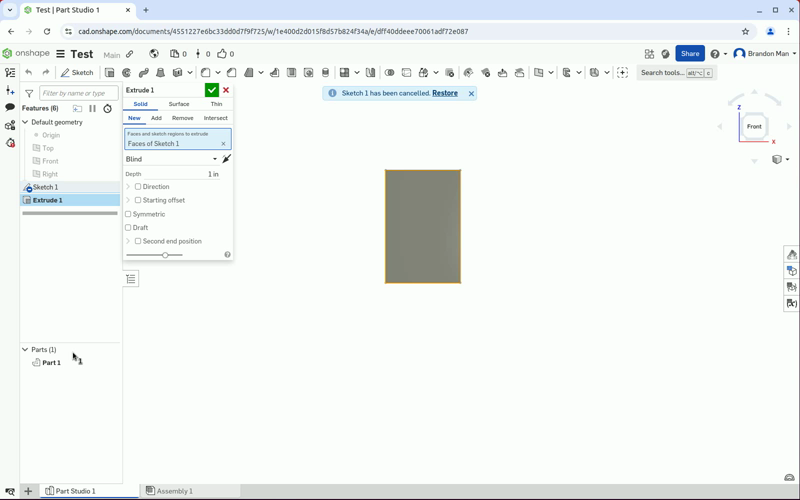
mouse_move(143, 106)
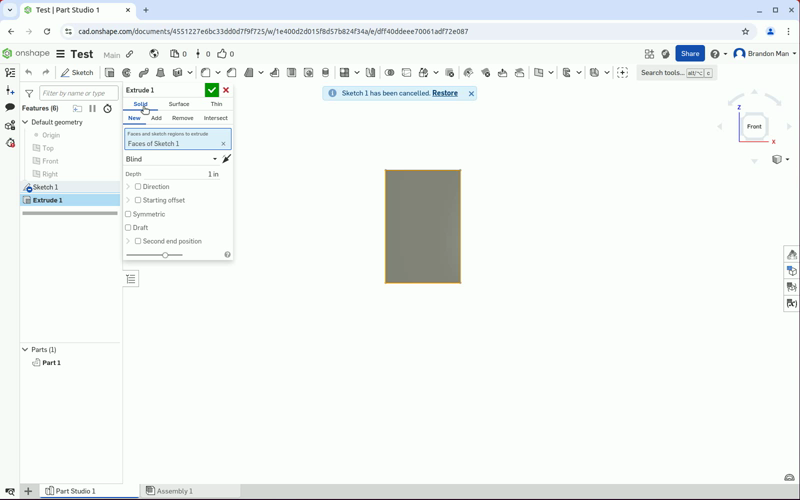
click(143, 106)
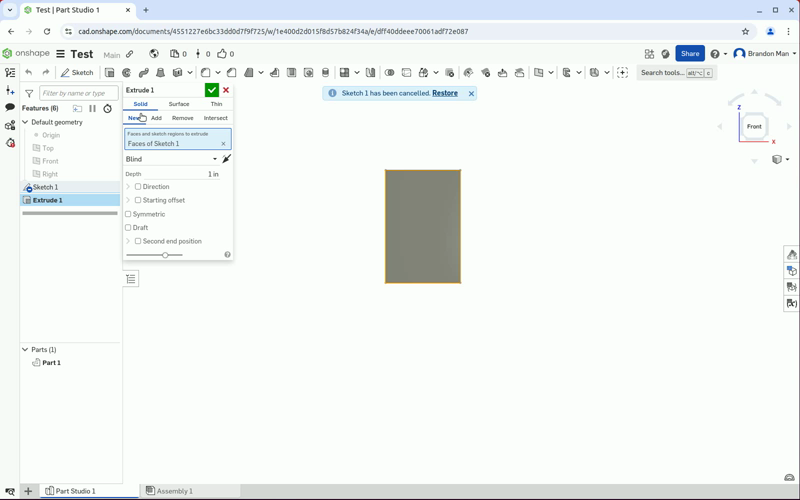
mouse_move(137, 120)
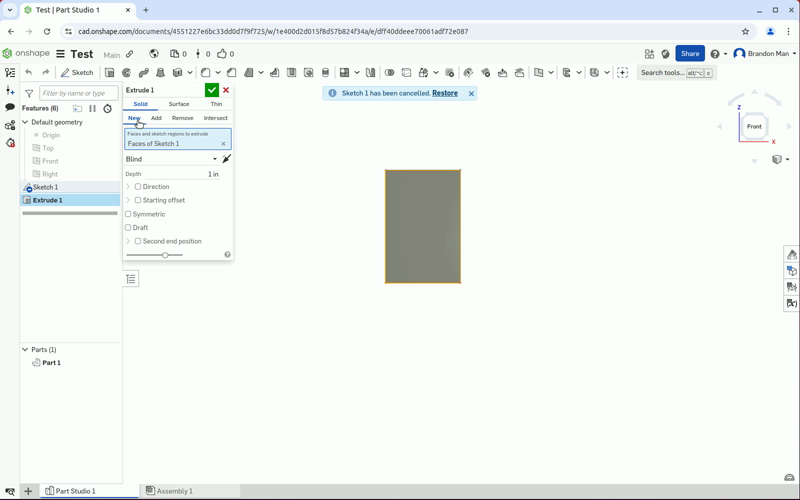
click(137, 120)
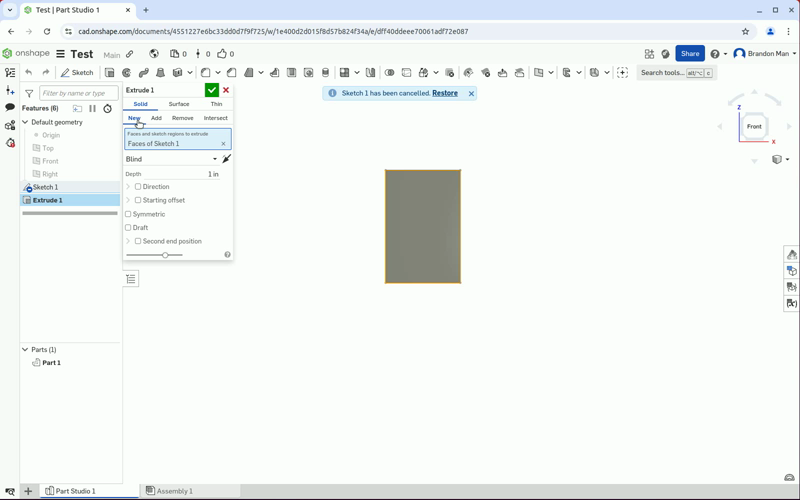
key(tab, 4)
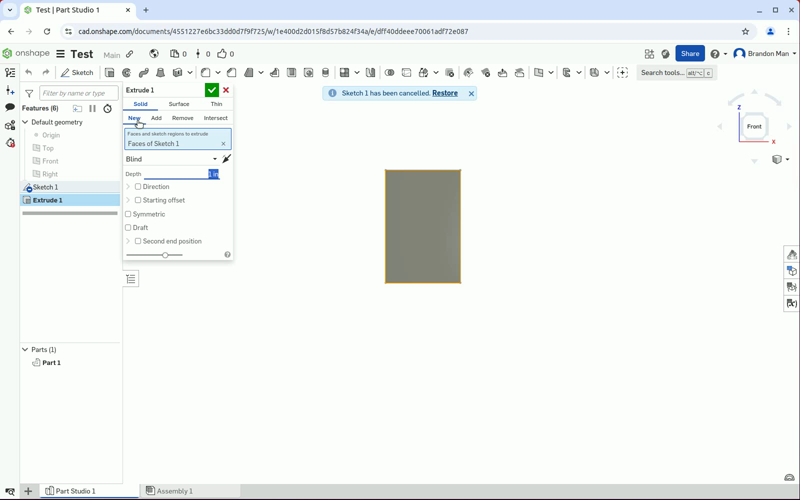
text(7.703)
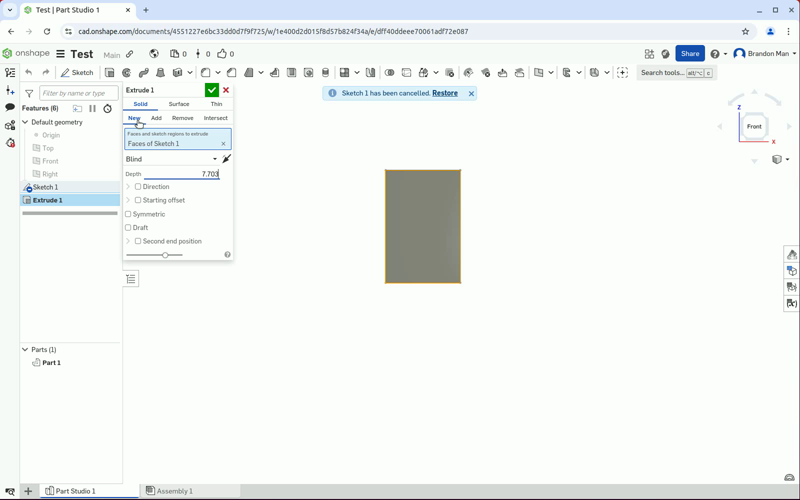
key(enter)
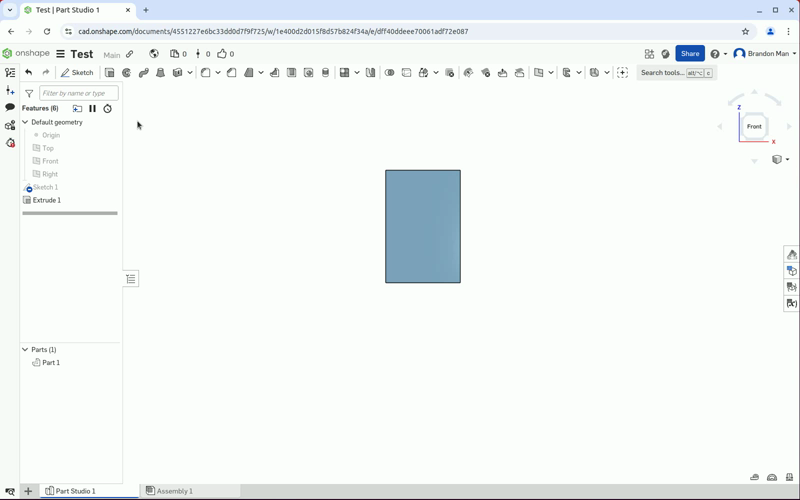
key(shift+h)
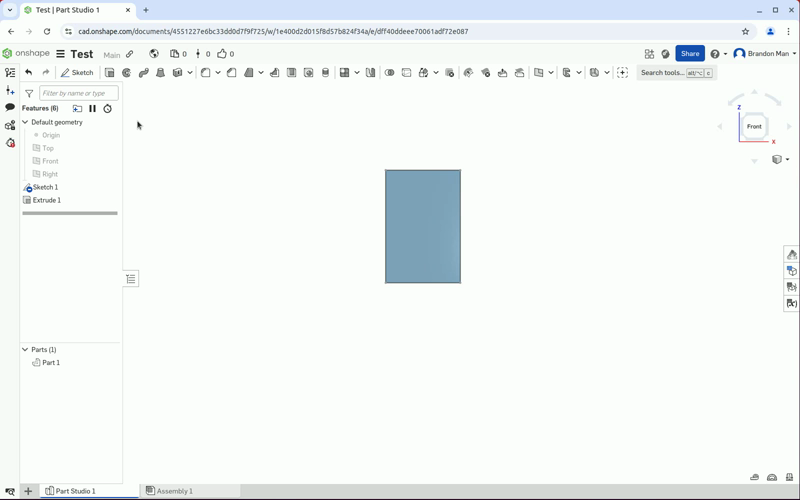
key(shift+h)
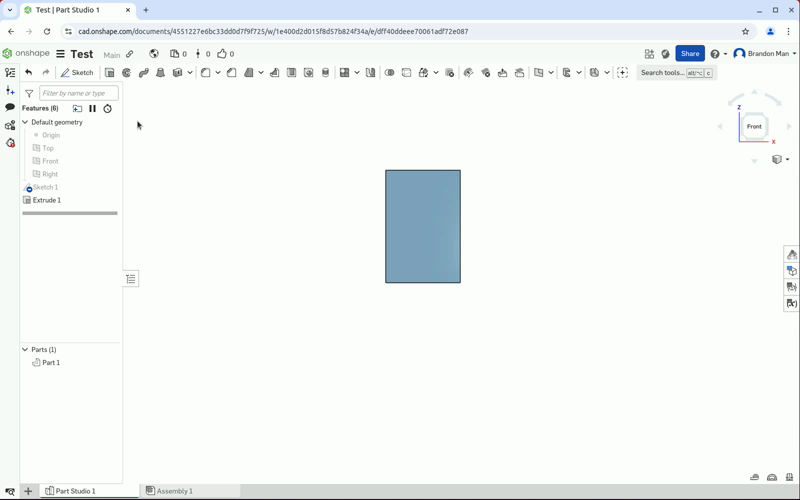
mouse_move(73, 189)
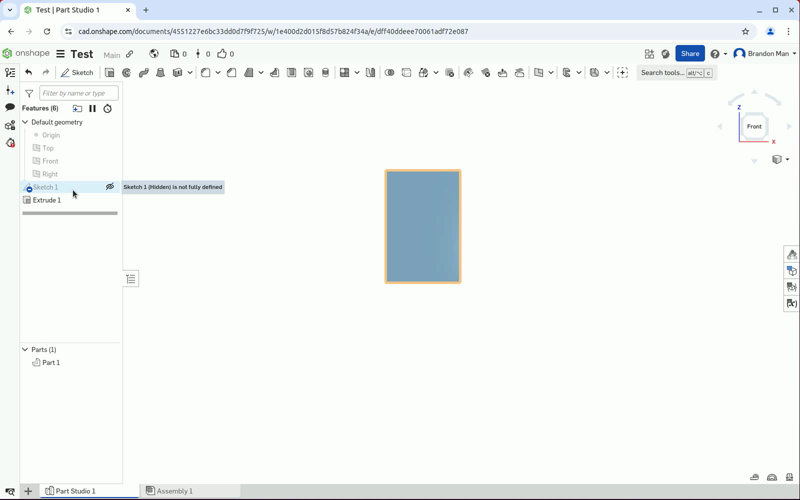
click(73, 189)
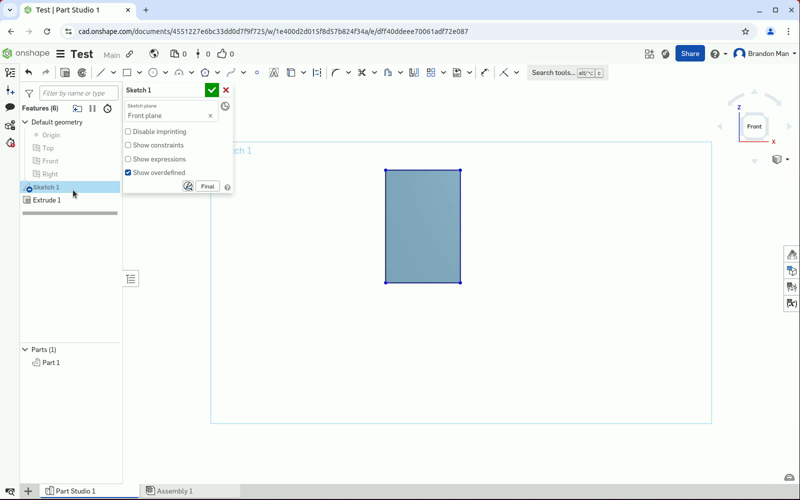
mouse_move(229, 92)
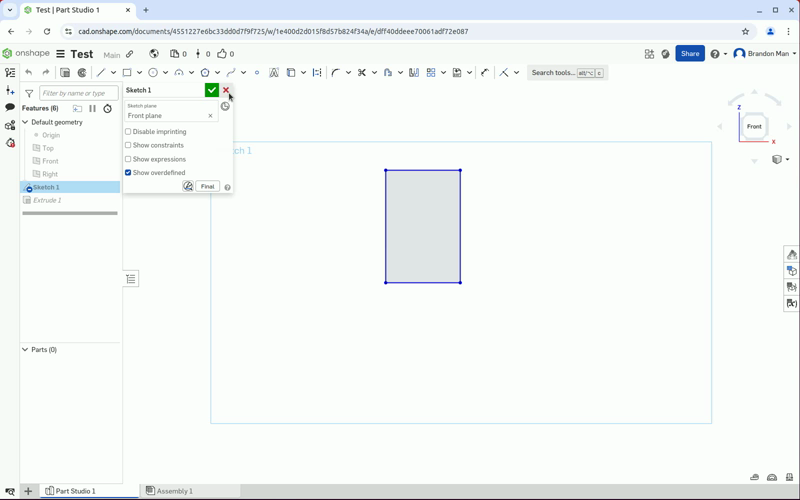
click(229, 92)
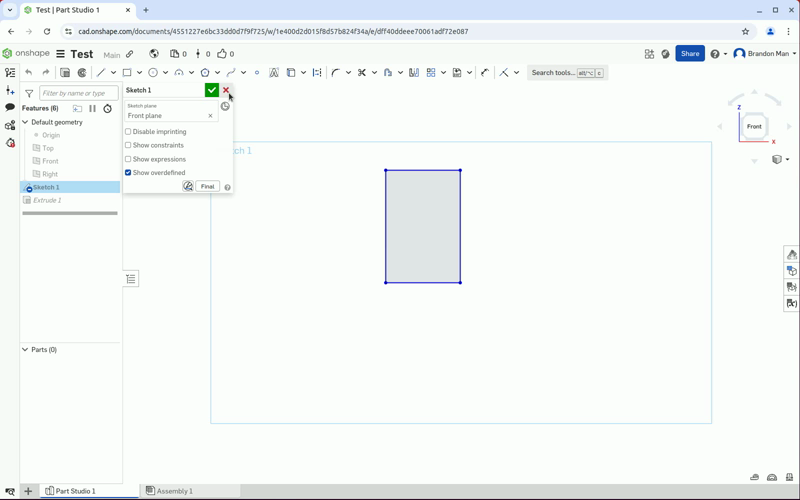
key(shift+s)
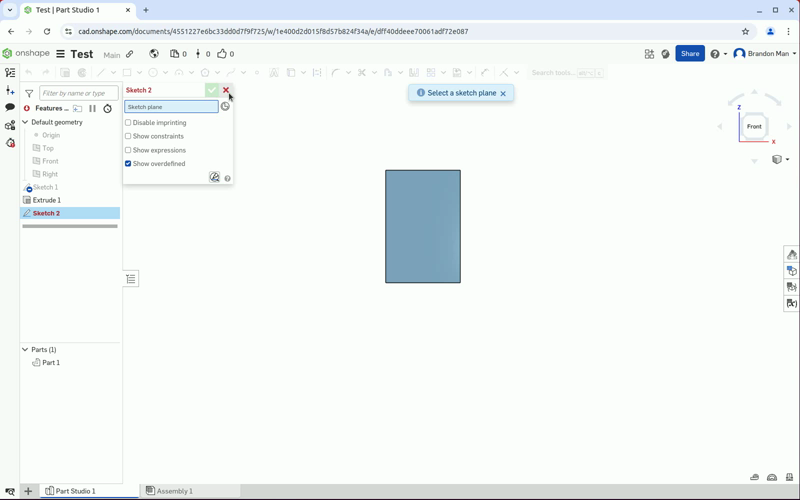
mouse_move(73, 163)
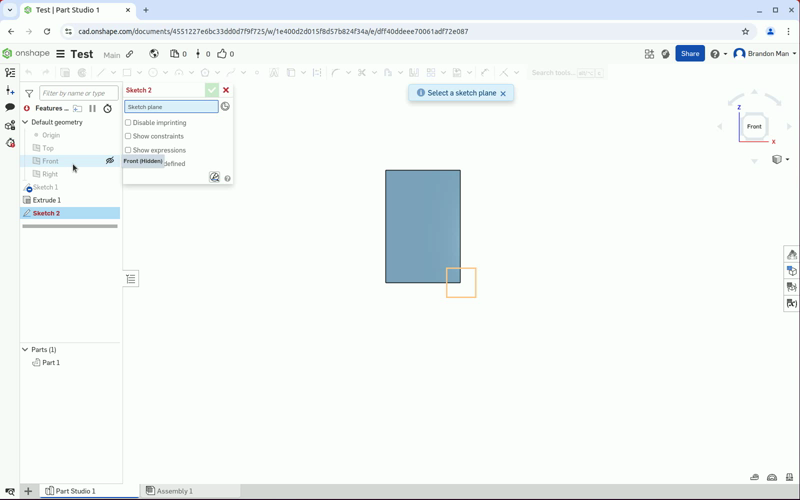
click(73, 163)
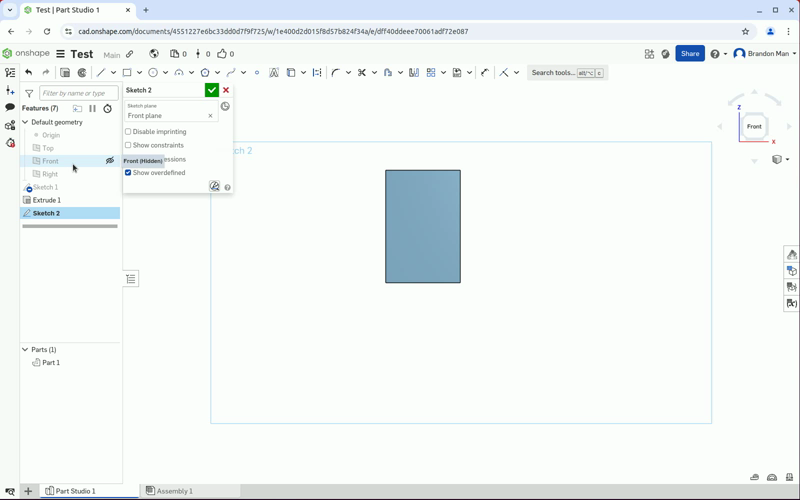
mouse_move(73, 352)
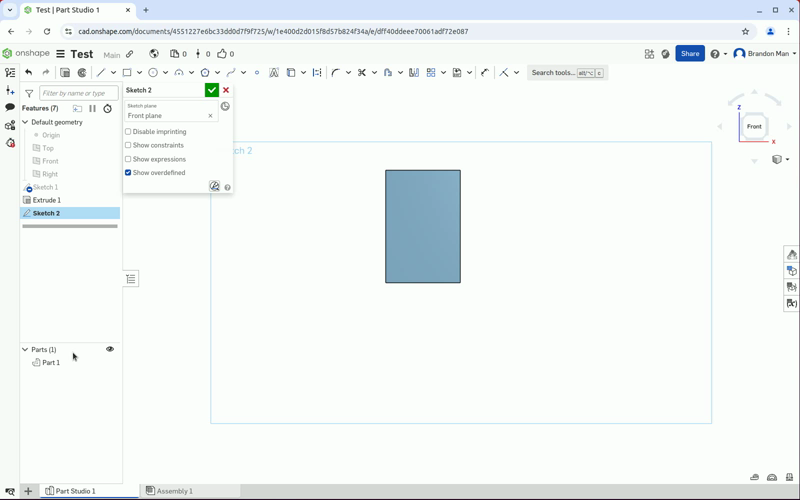
key(y)
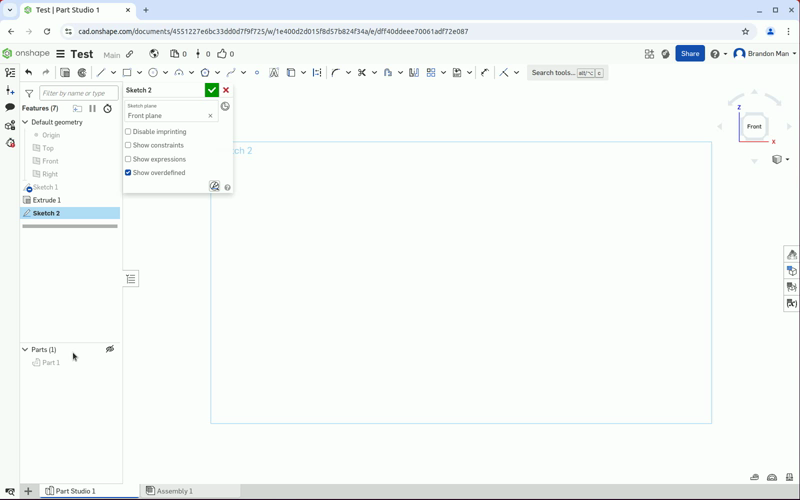
key(l)
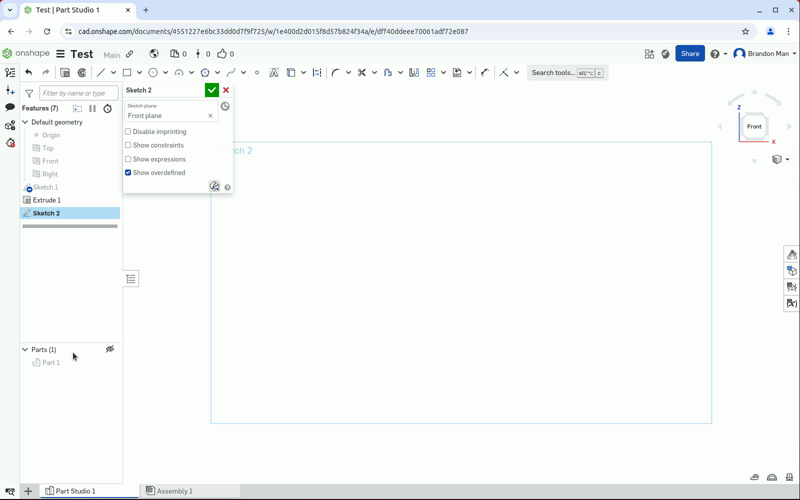
key_down(shift)
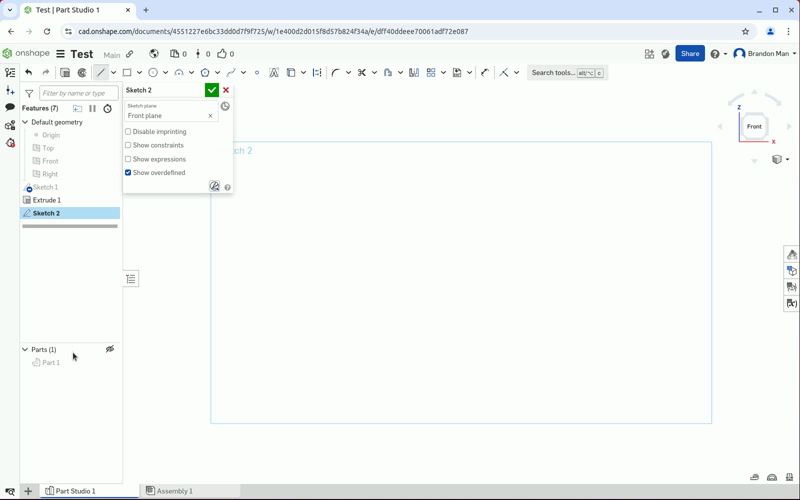
mouse_move(395, 273)
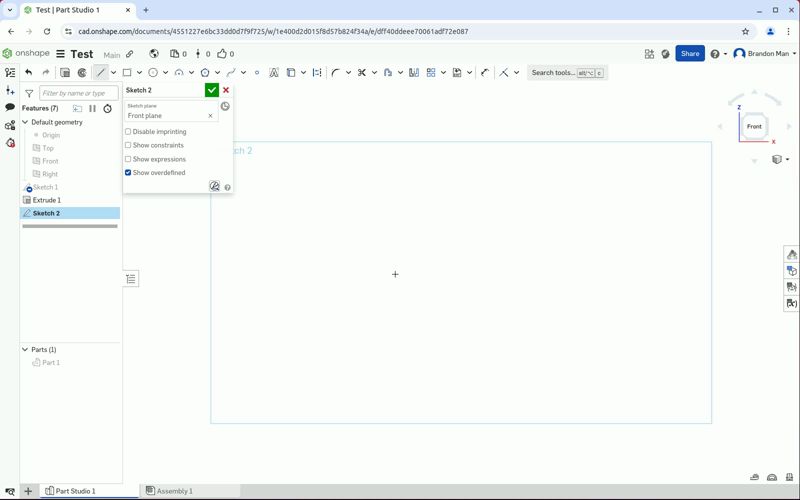
click(395, 273)
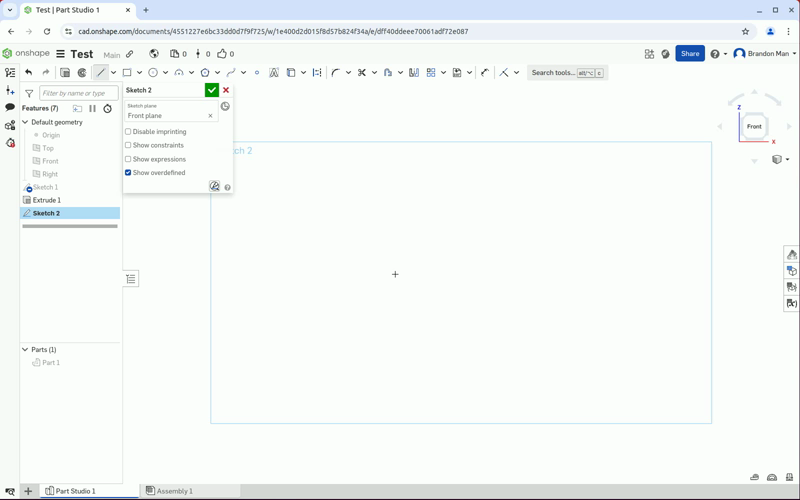
key_up(shift)
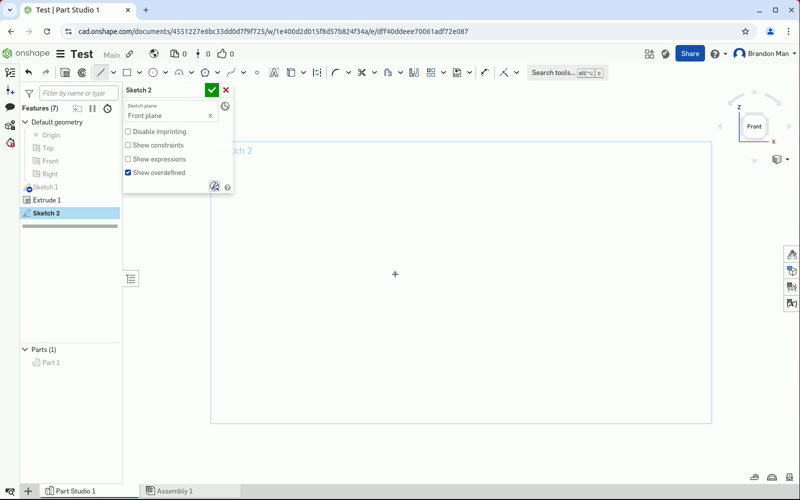
key_down(shift)
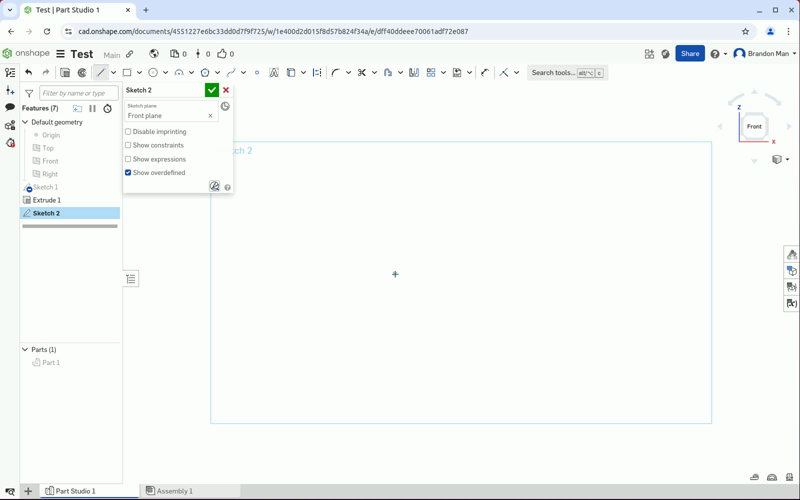
mouse_move(425, 273)
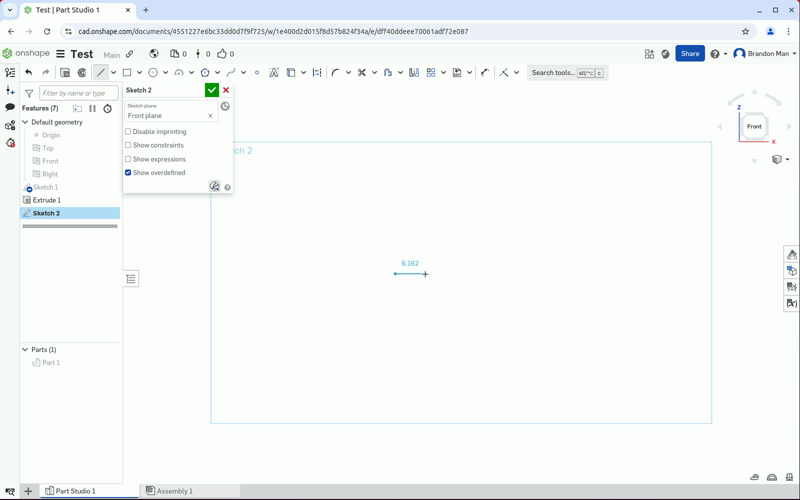
mouse_move(451, 273)
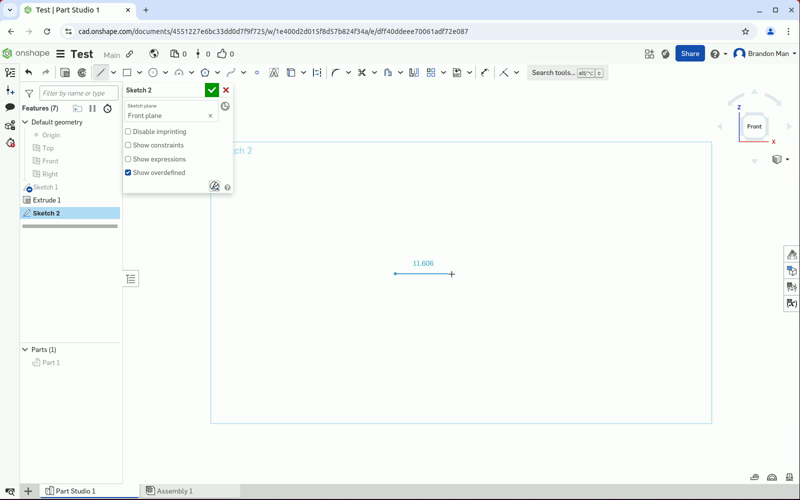
click(451, 273)
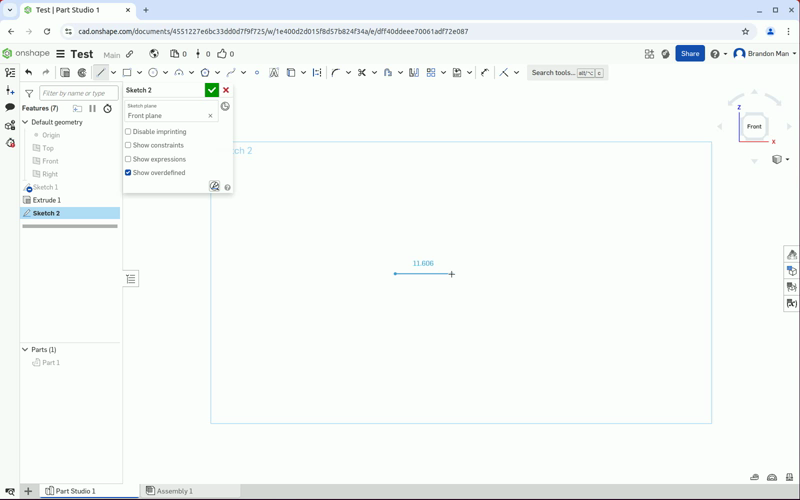
key_up(shift)
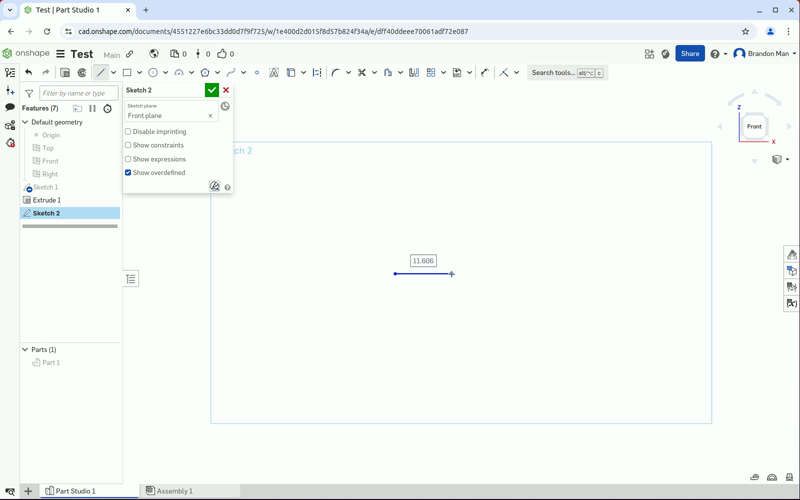
key_down(shift)
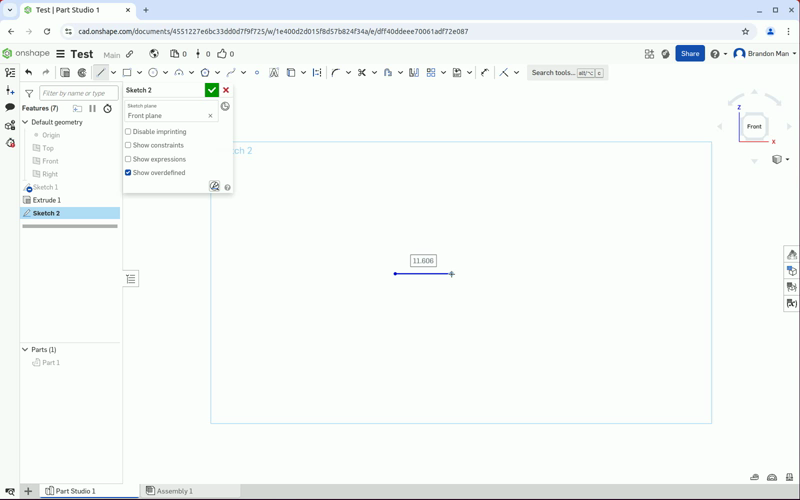
mouse_move(451, 179)
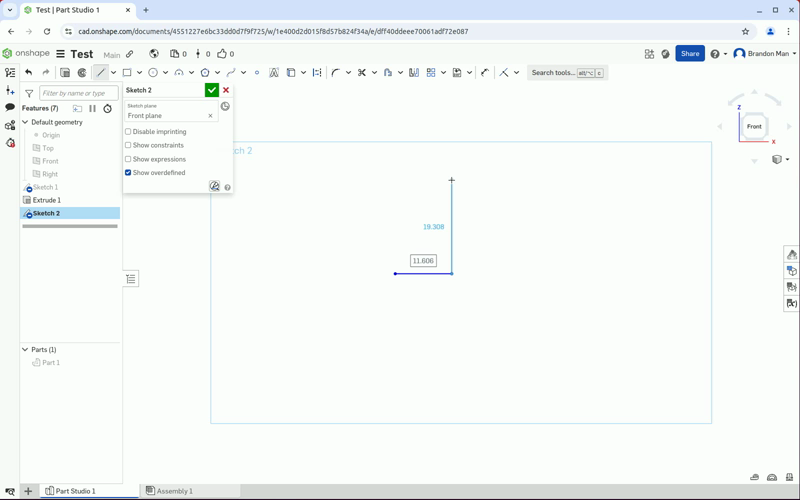
click(451, 179)
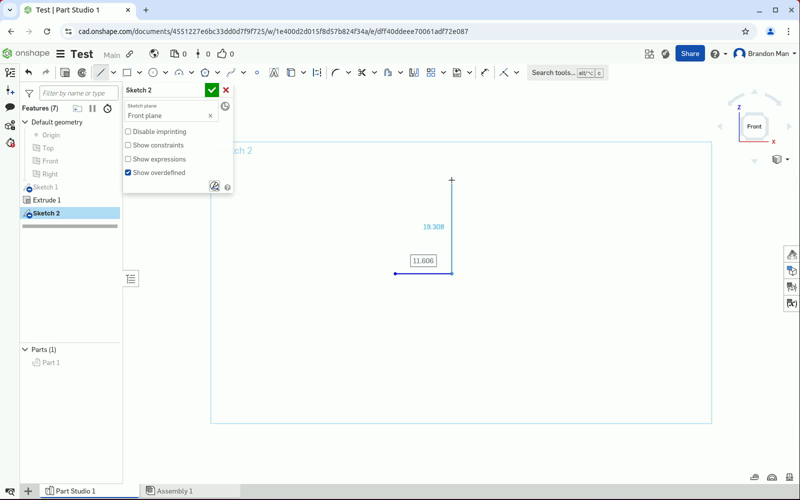
key_up(shift)
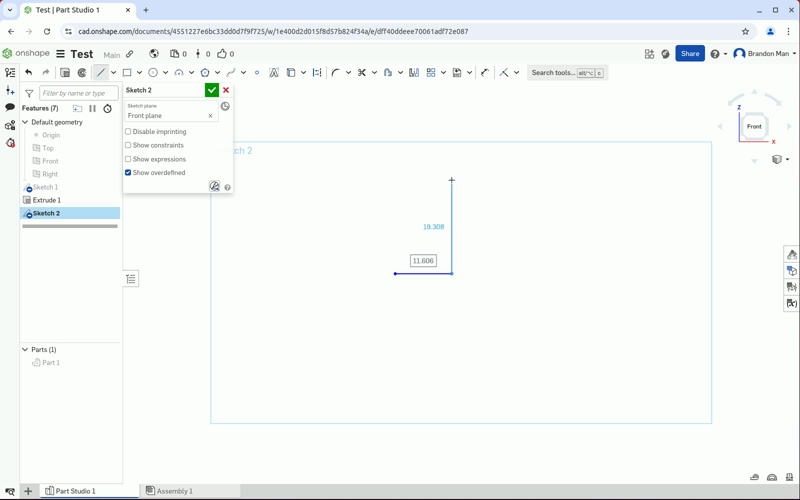
key_down(shift)
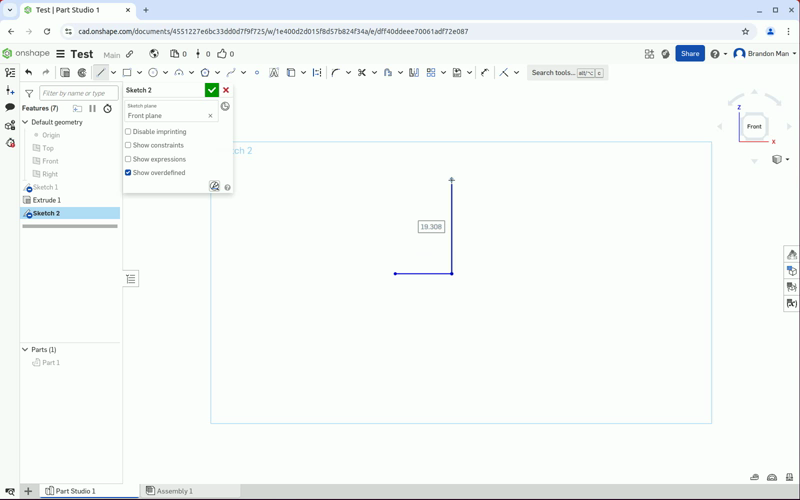
mouse_move(481, 179)
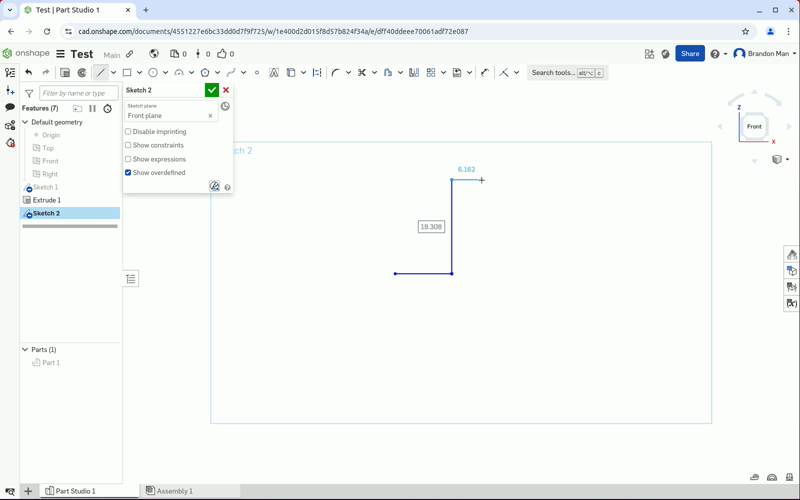
mouse_move(395, 179)
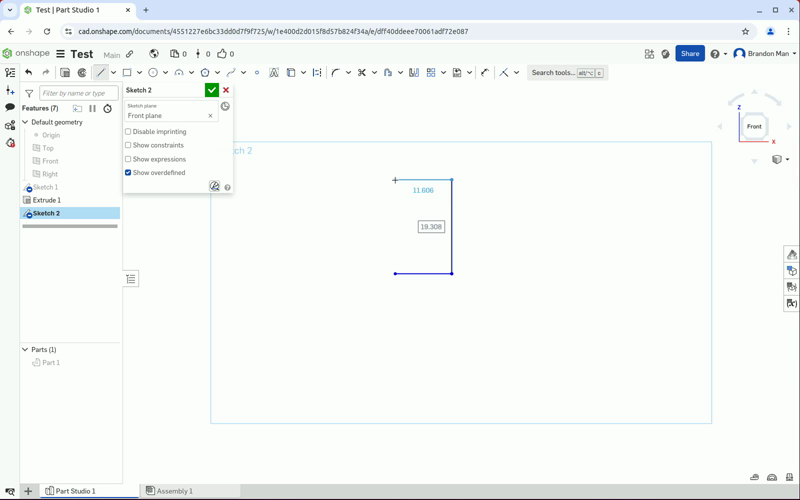
click(395, 179)
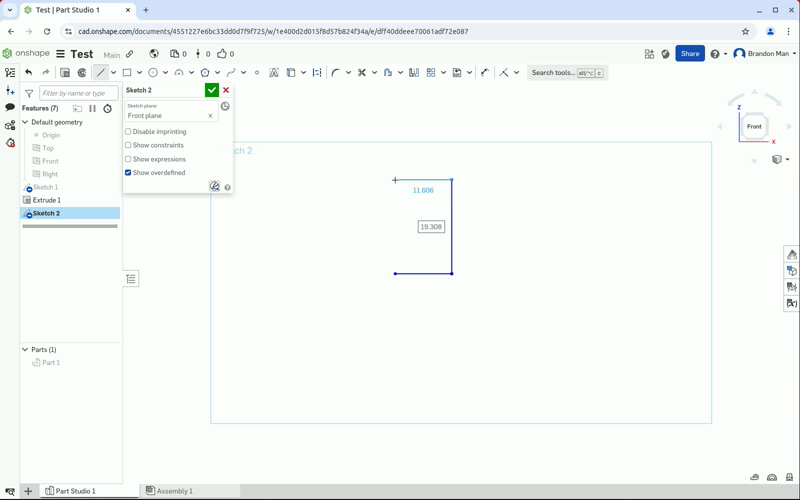
key_up(shift)
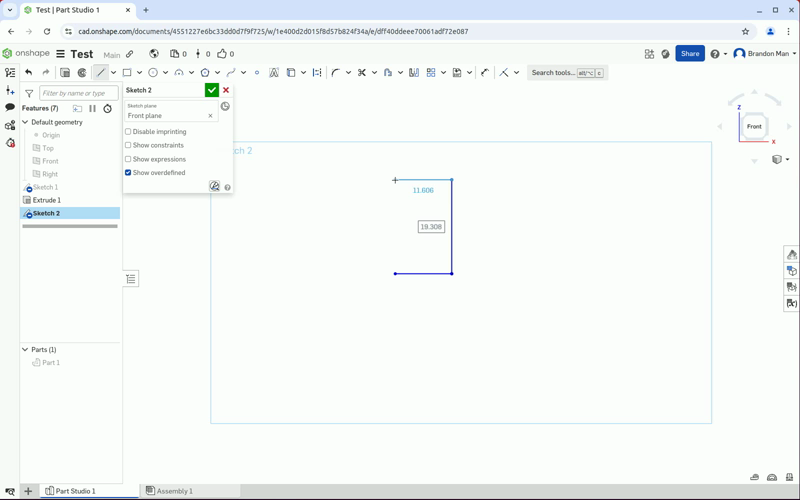
key_down(shift)
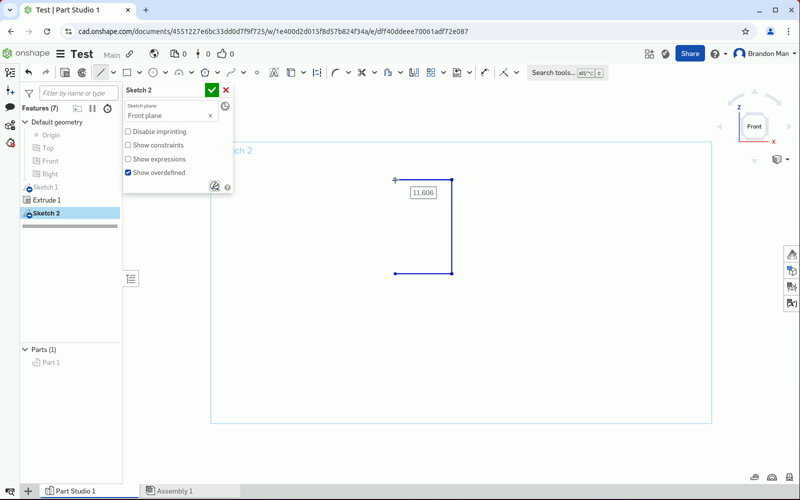
mouse_move(395, 273)
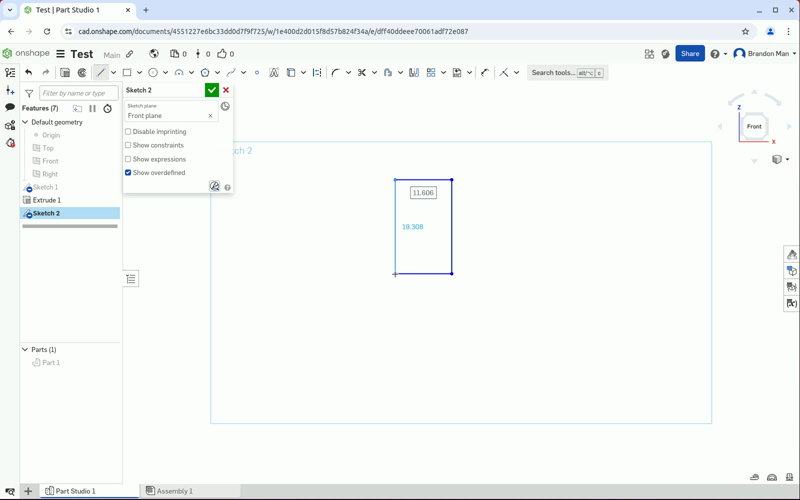
key_up(shift)
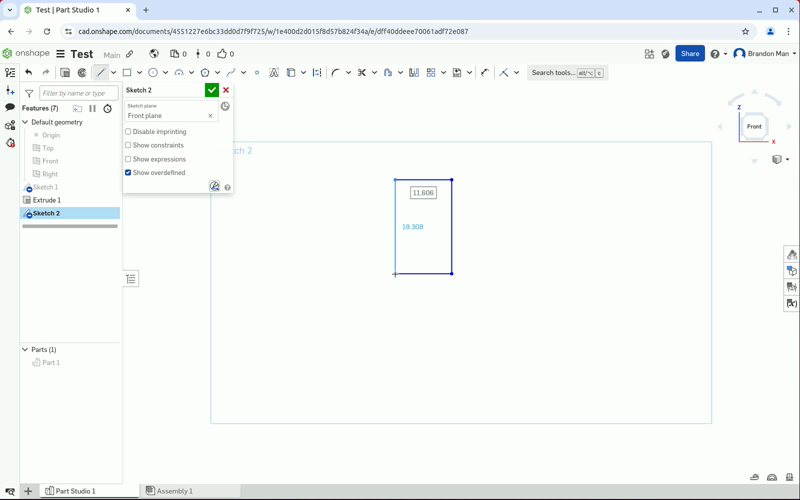
click(395, 273)
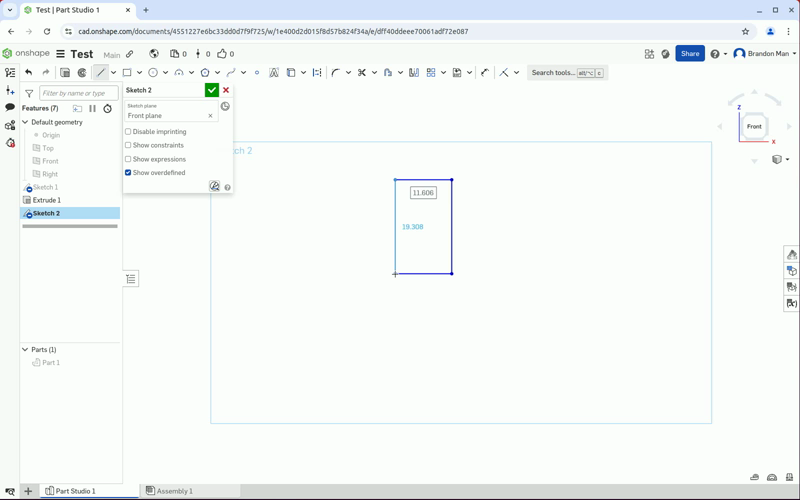
key(esc)
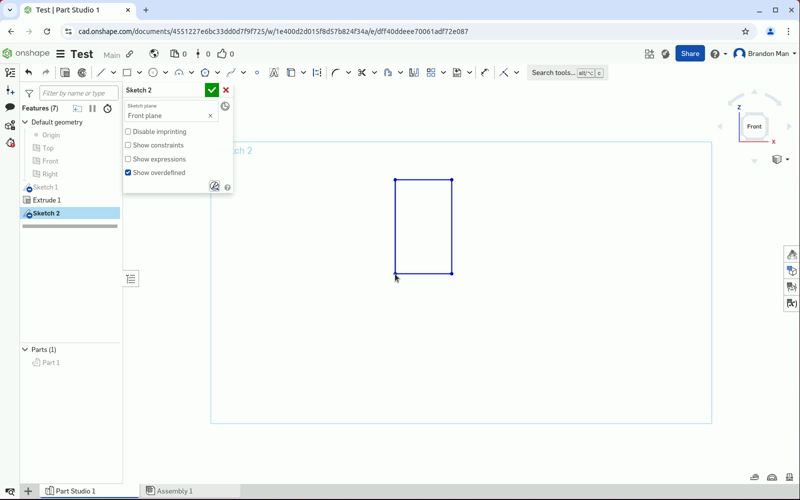
mouse_move(446, 258)
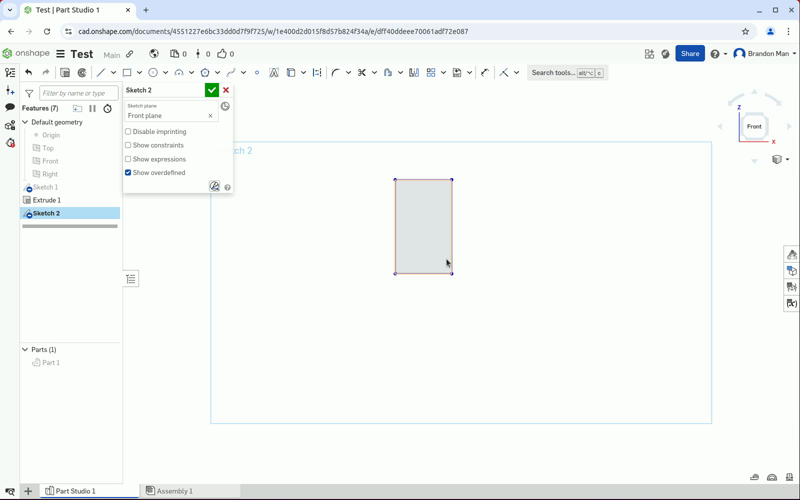
click(446, 258)
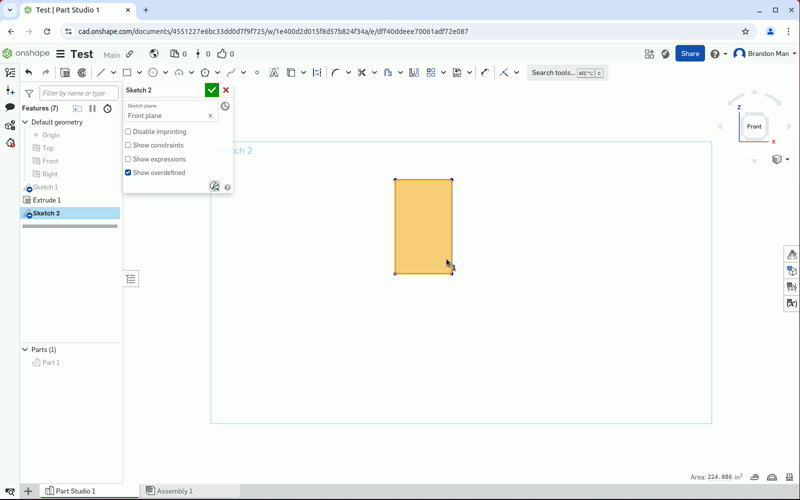
mouse_move(73, 352)
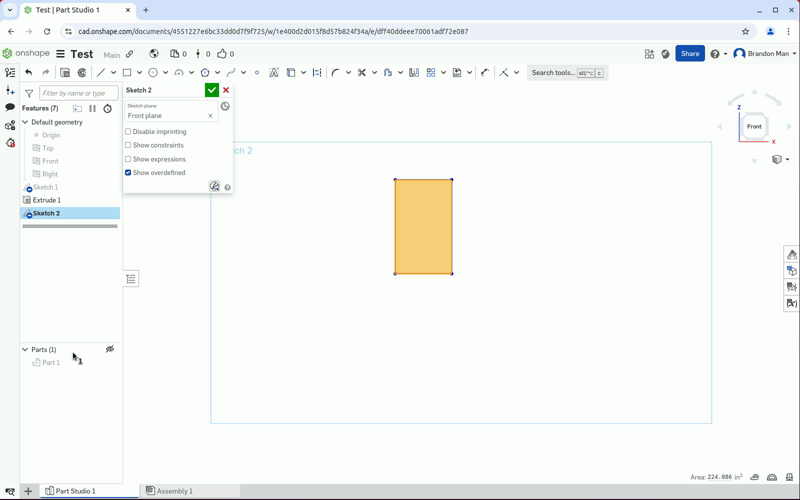
key(shift+y)
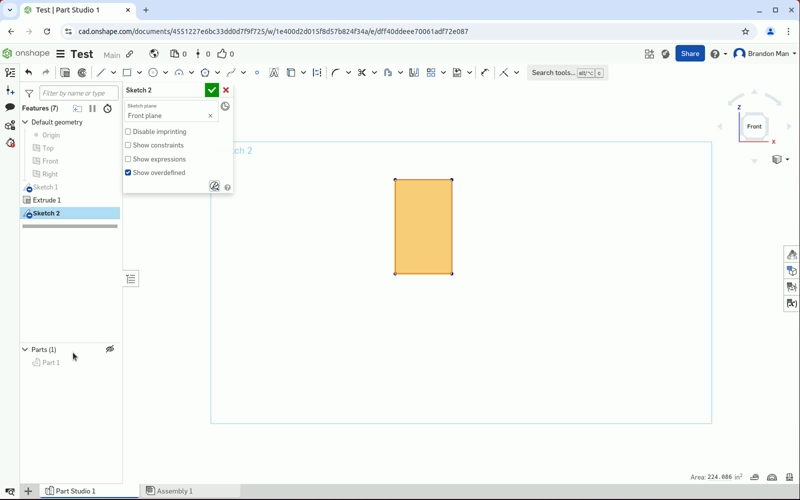
key(shift+e)
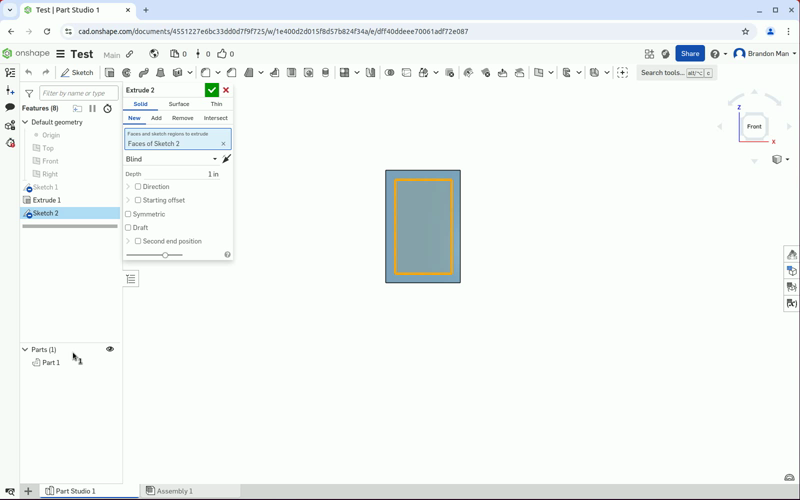
mouse_move(143, 106)
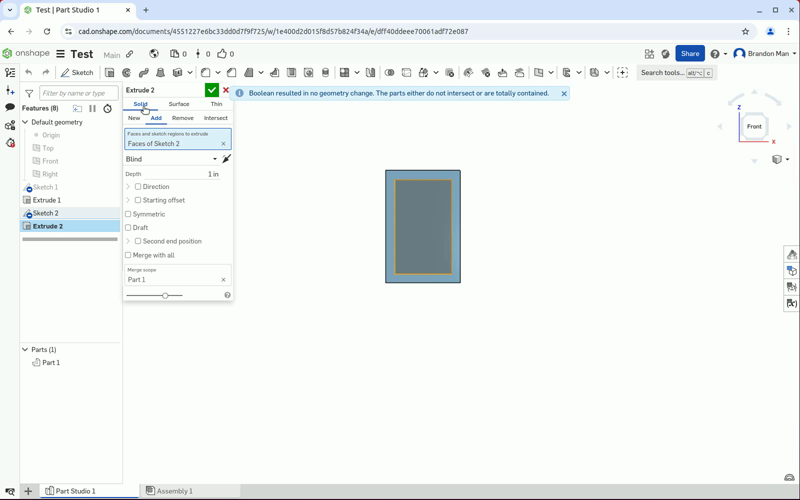
click(143, 106)
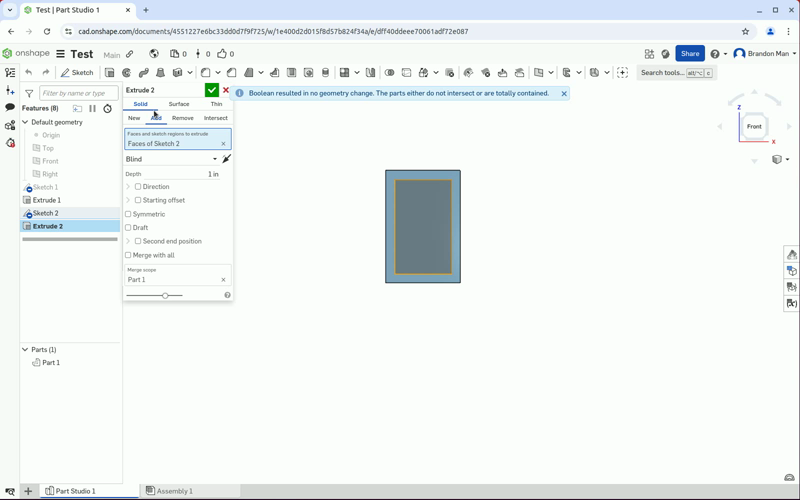
mouse_move(186, 120)
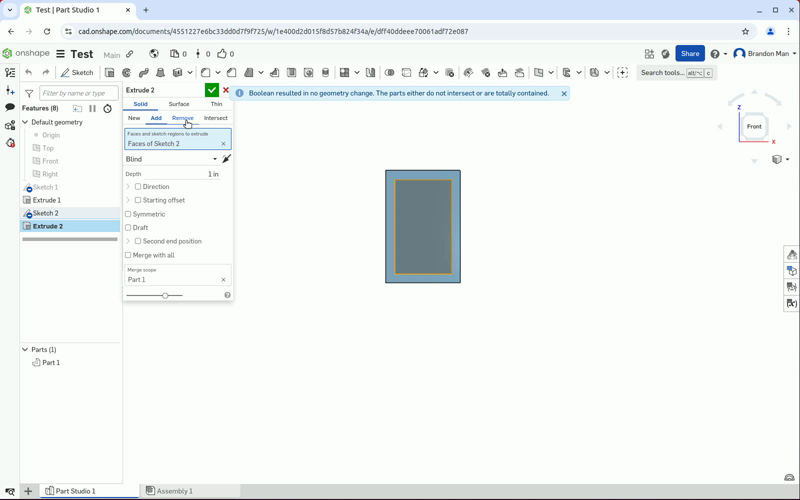
click(186, 120)
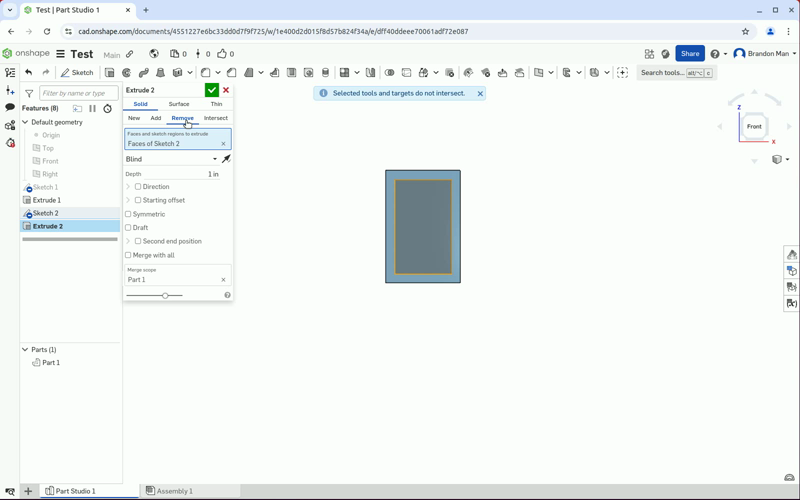
key(tab, 4)
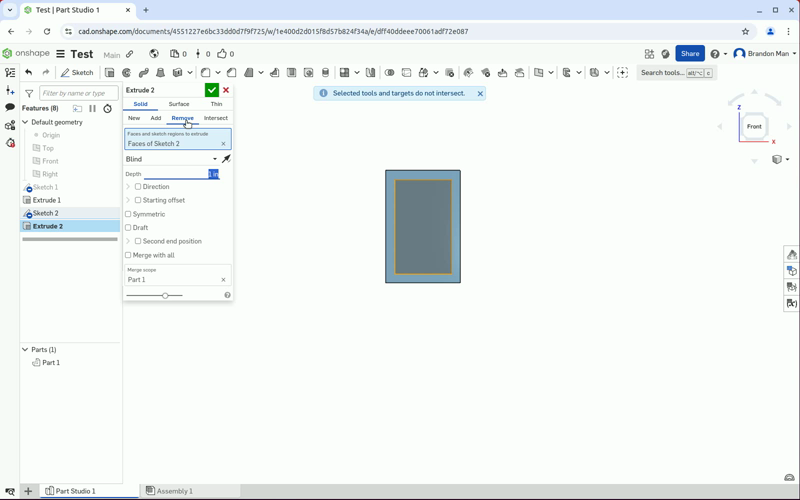
text(-3.851)
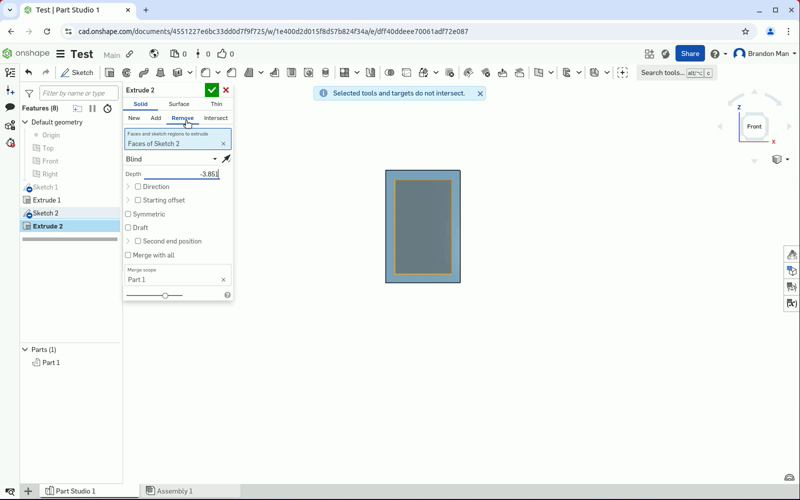
key(tab, 6)
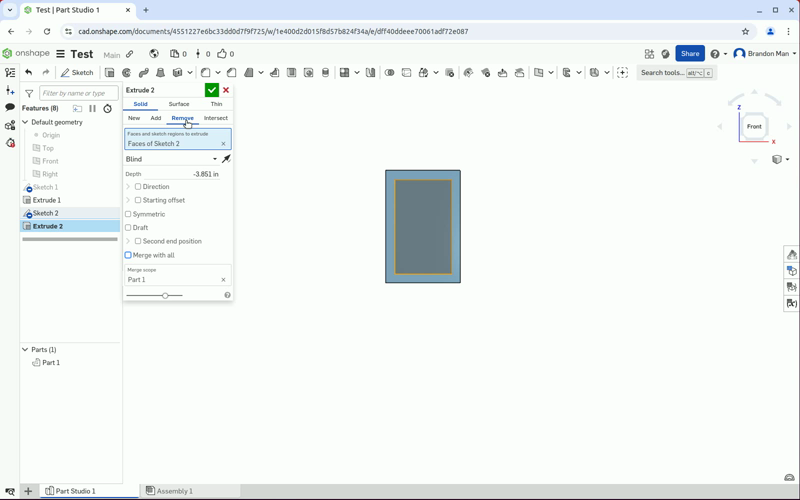
key(space)
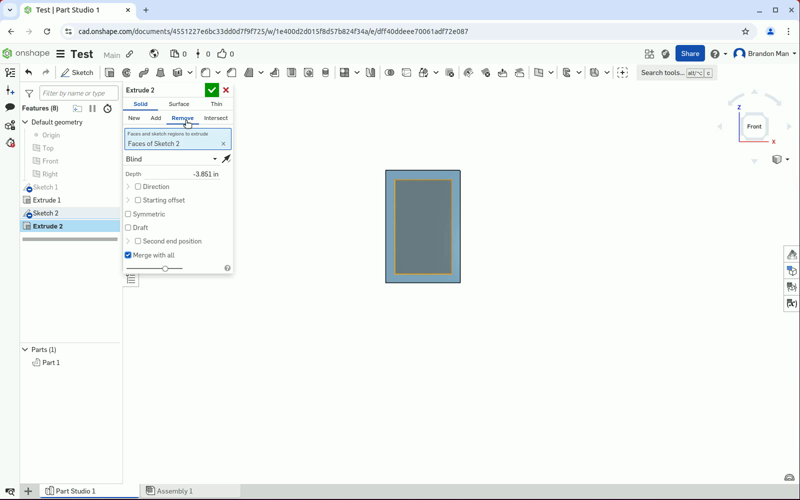
key(enter)
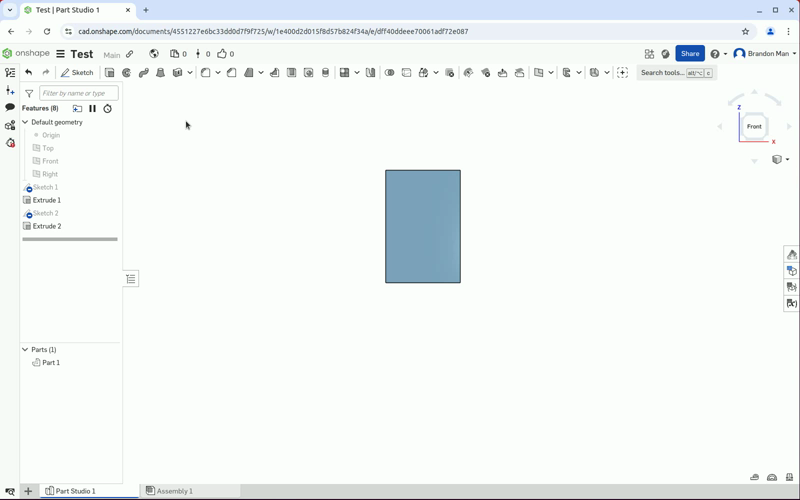
key(shift+h)
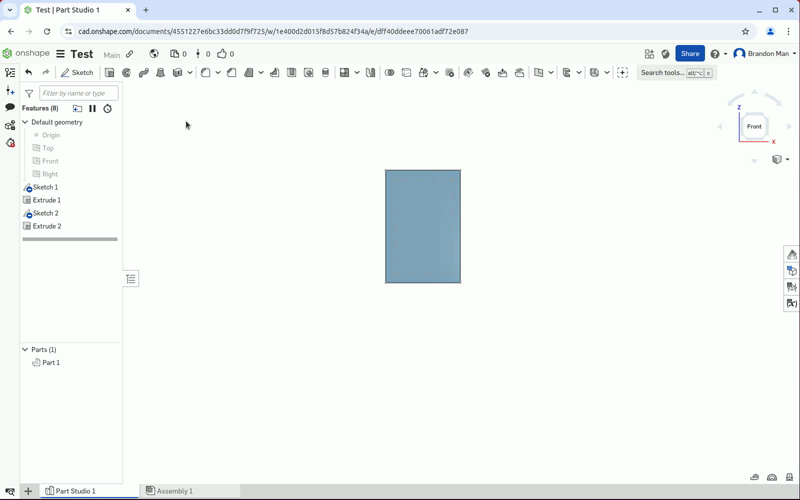
key(shift+h)
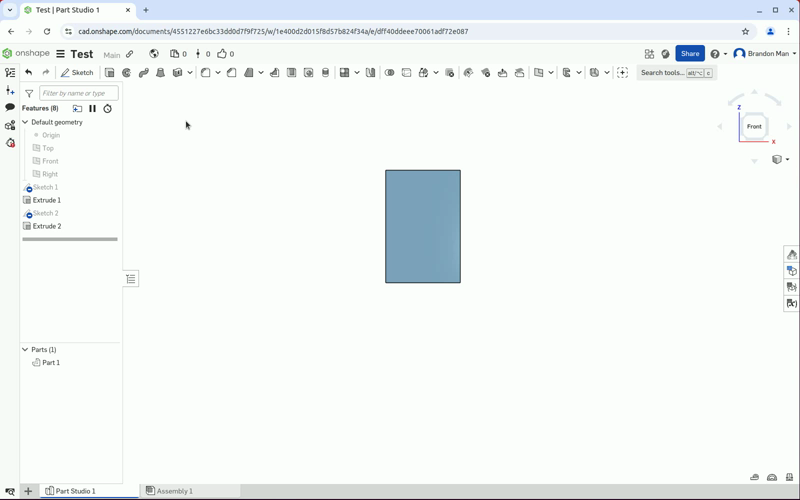
mouse_move(73, 189)
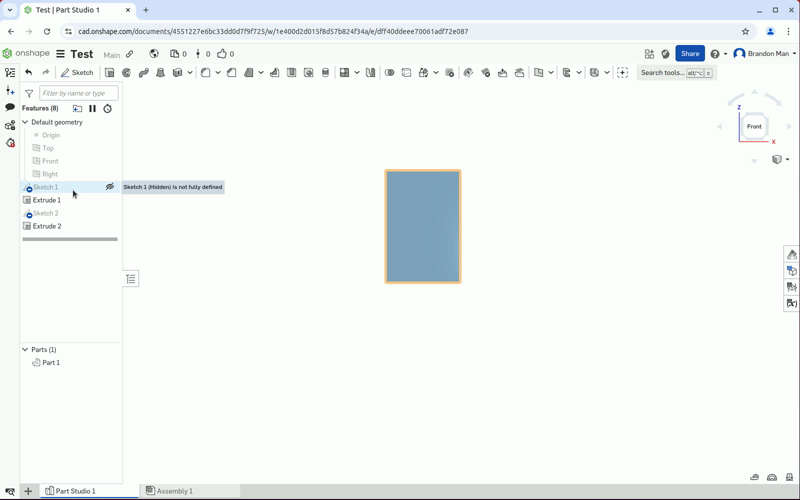
click(73, 189)
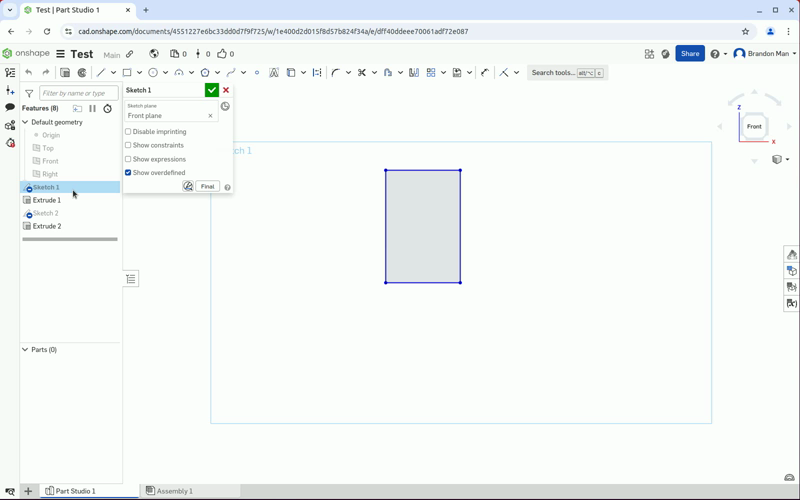
mouse_move(229, 92)
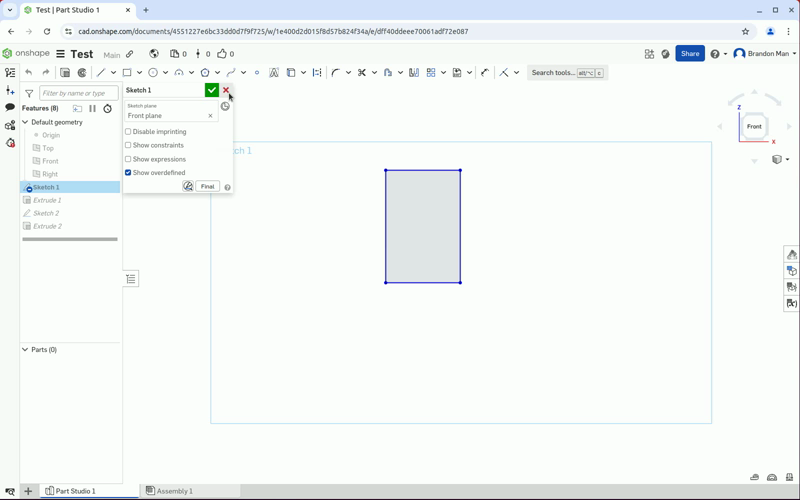
click(229, 92)
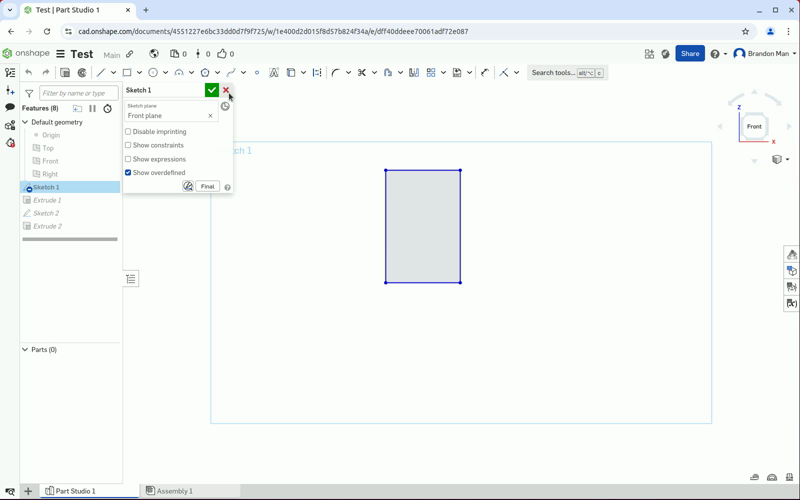
key(shift+s)
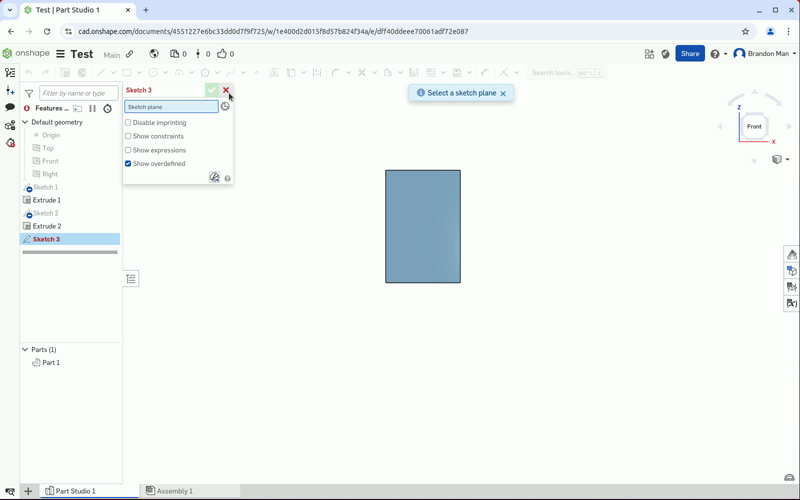
mouse_move(73, 163)
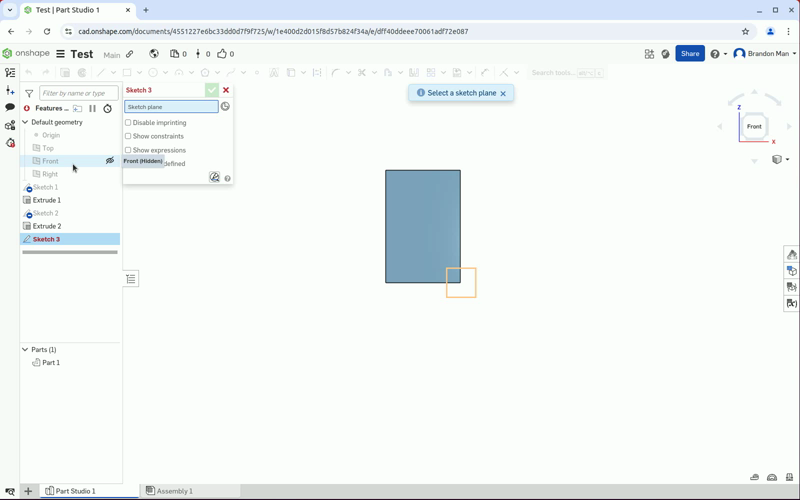
click(73, 163)
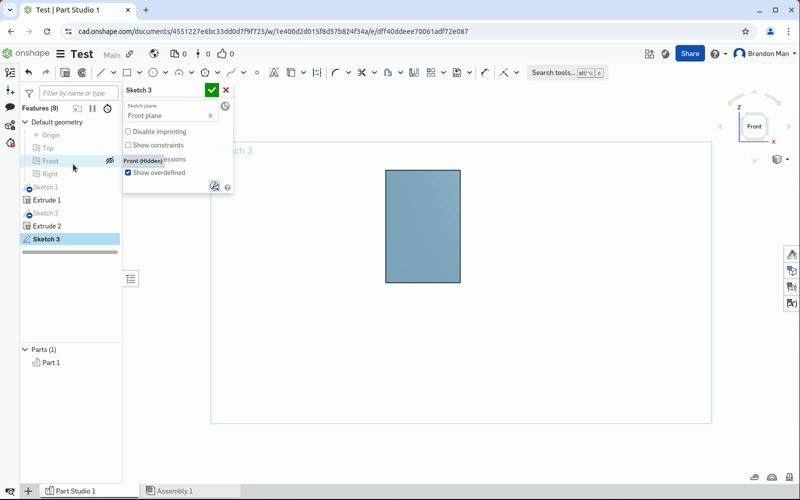
mouse_move(73, 352)
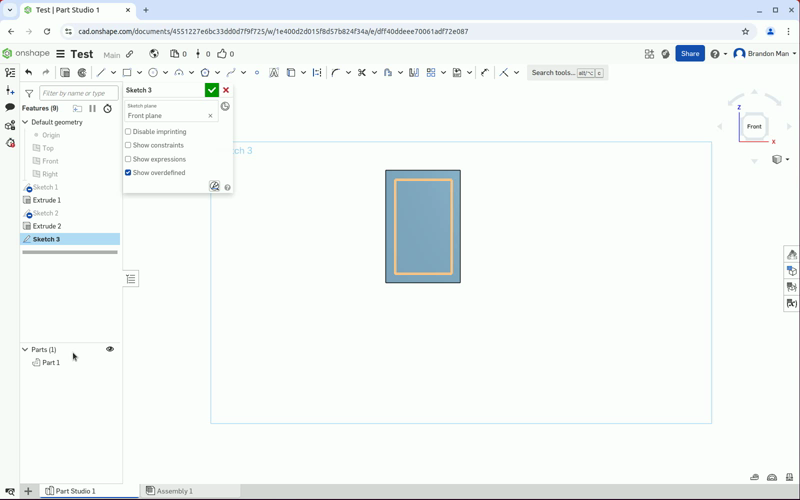
key(y)
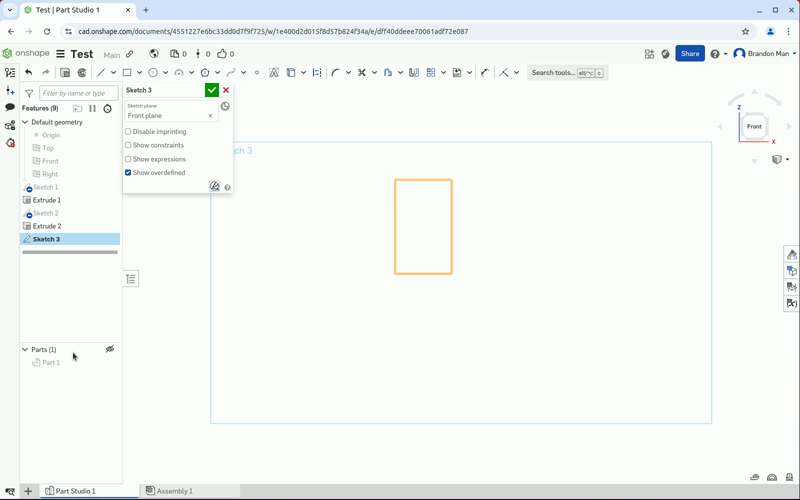
key(c)
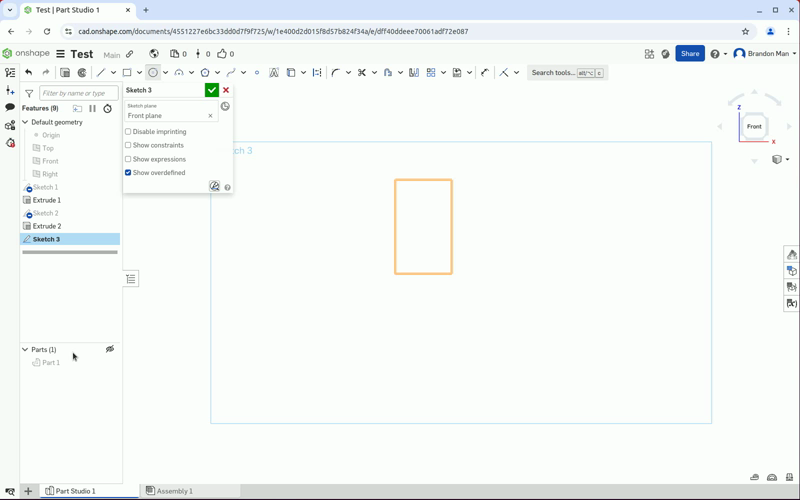
key_down(shift)
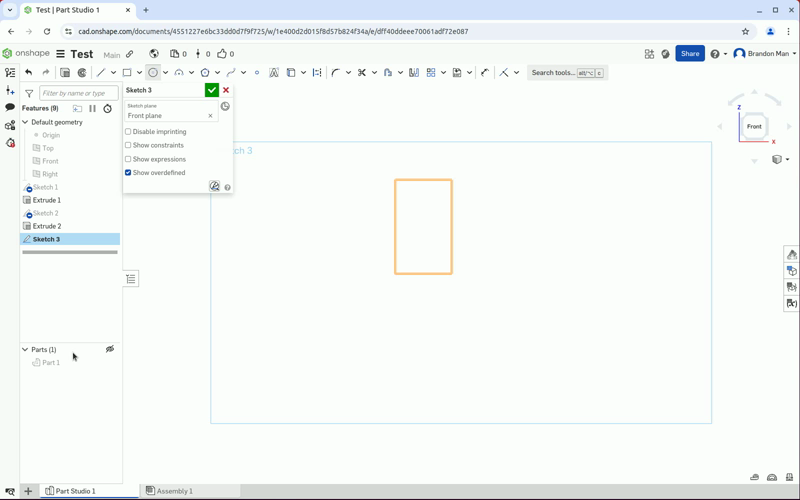
mouse_move(423, 196)
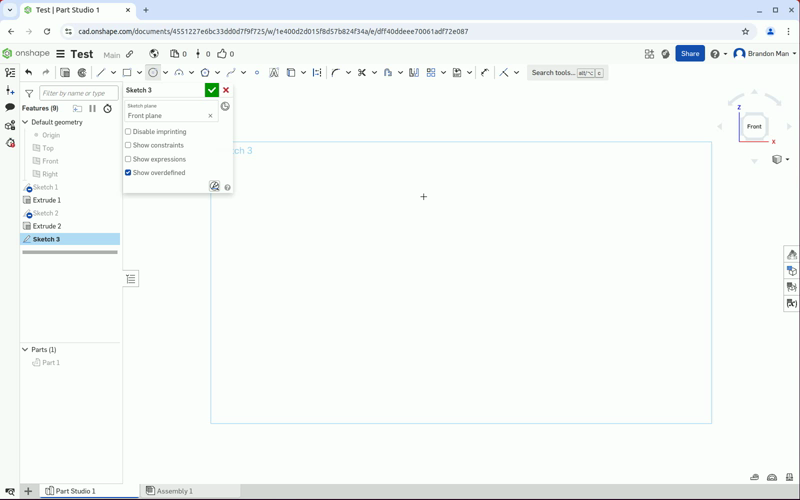
click(423, 196)
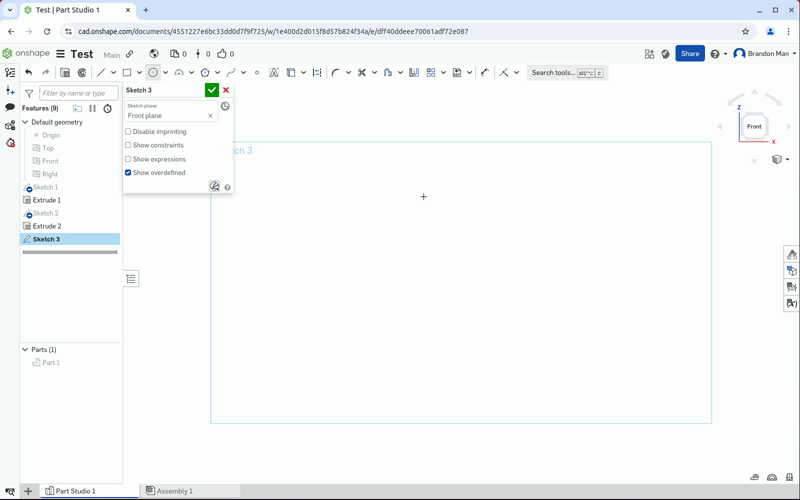
key_up(shift)
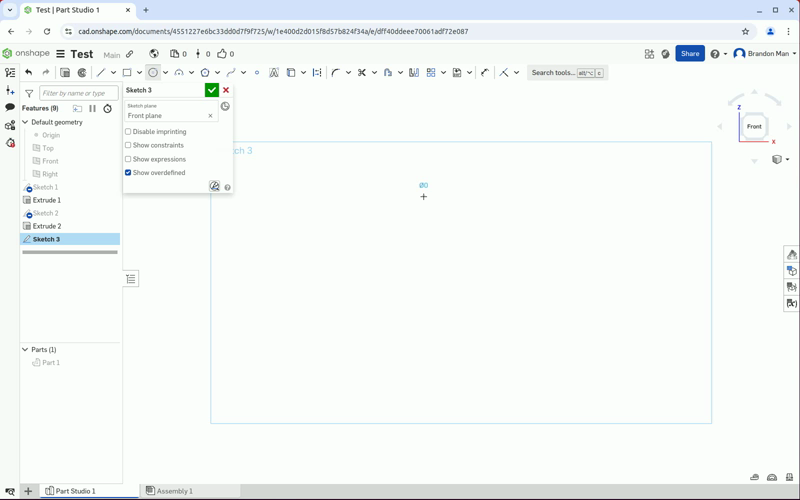
mouse_move(433, 196)
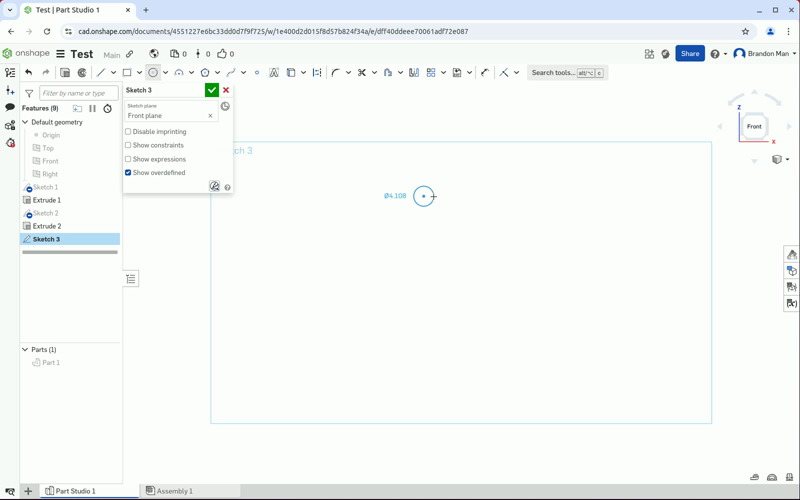
click(433, 196)
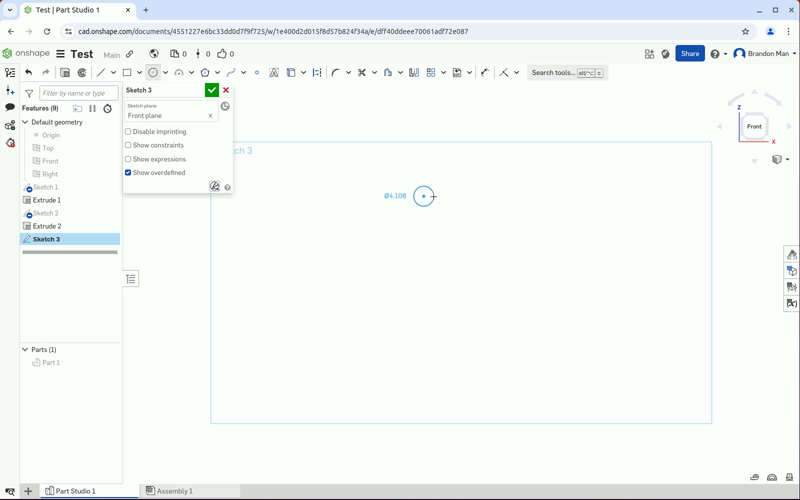
key(esc)
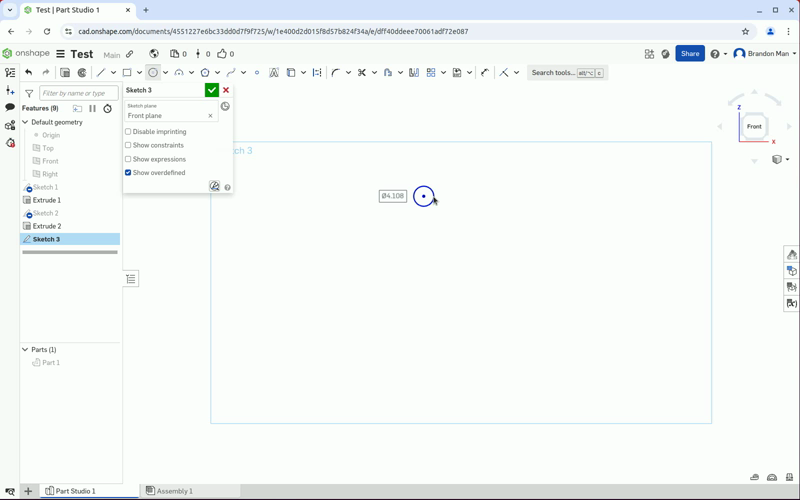
mouse_move(416, 198)
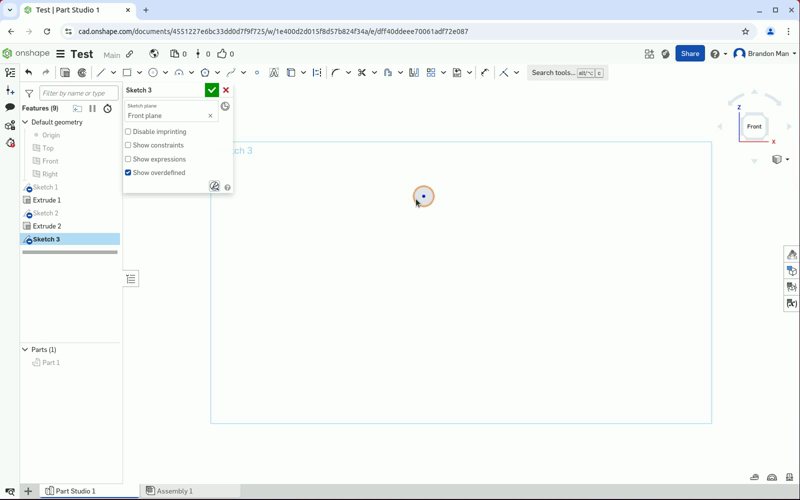
scroll(6)
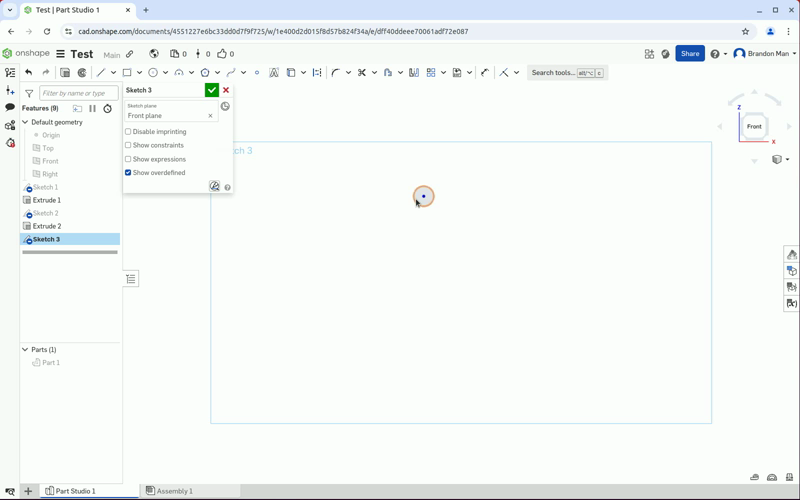
scroll(6)
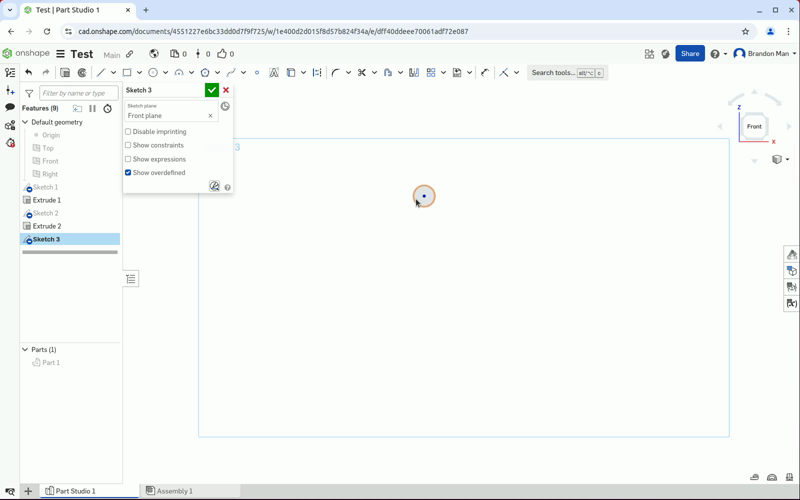
scroll(6)
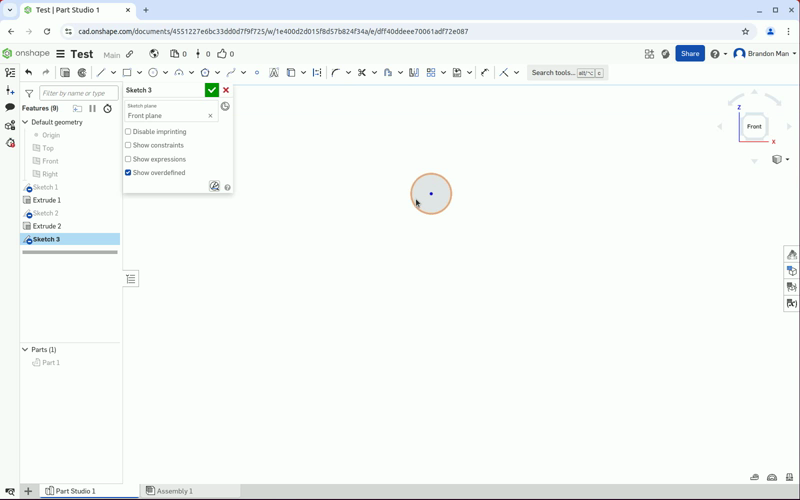
scroll(6)
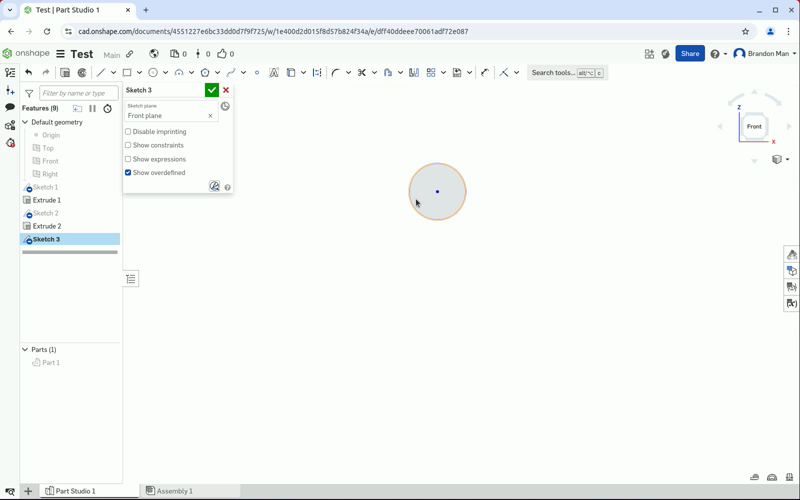
scroll(6)
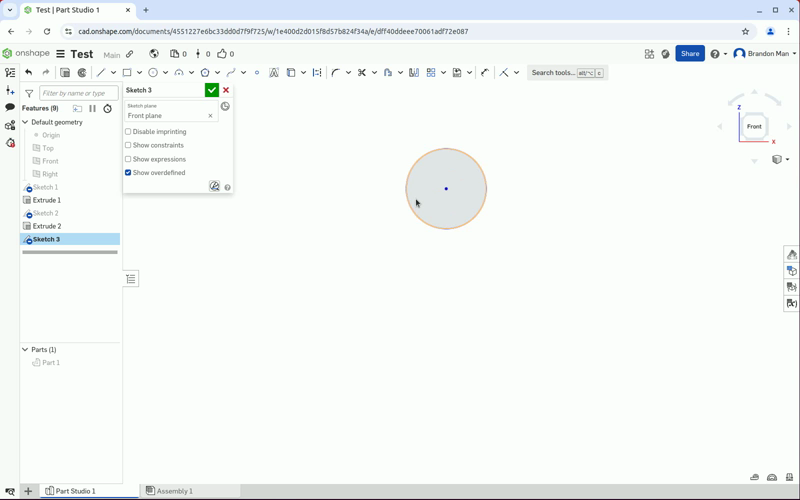
scroll(6)
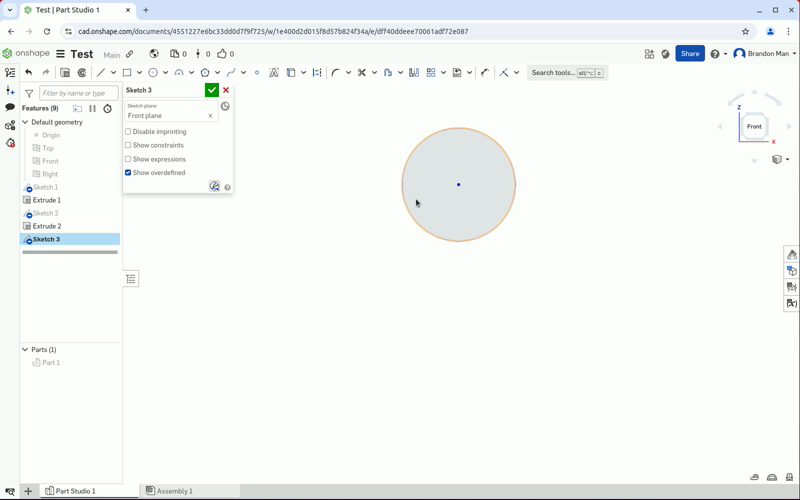
scroll(6)
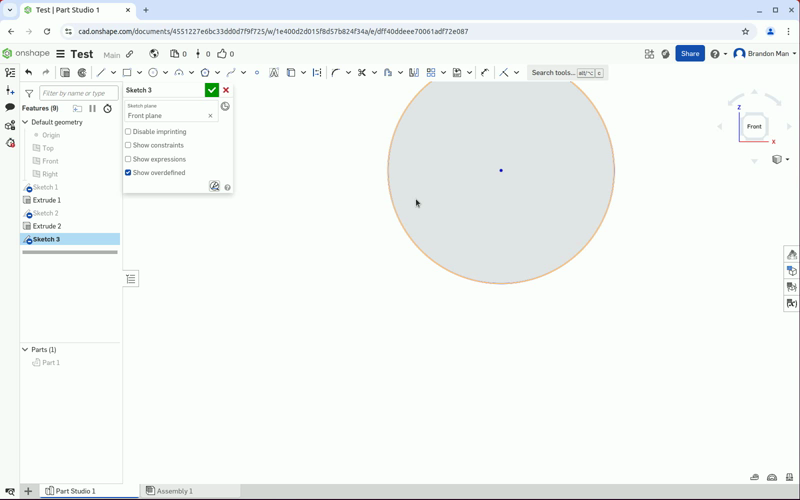
click(416, 198)
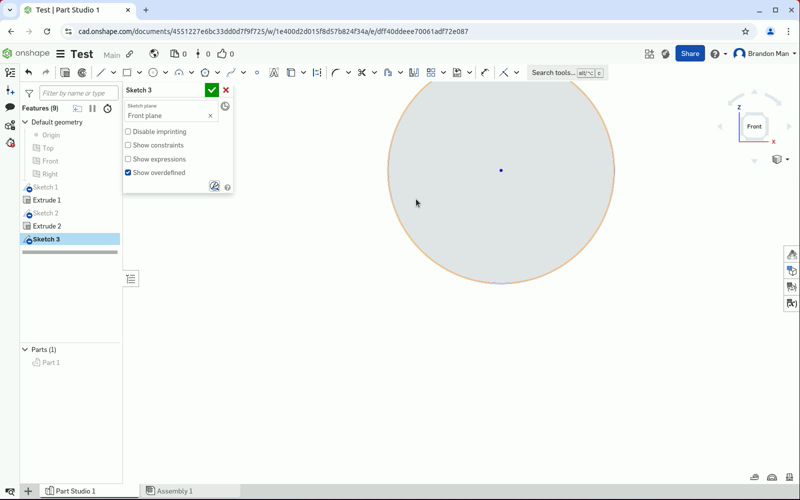
scroll(-6)
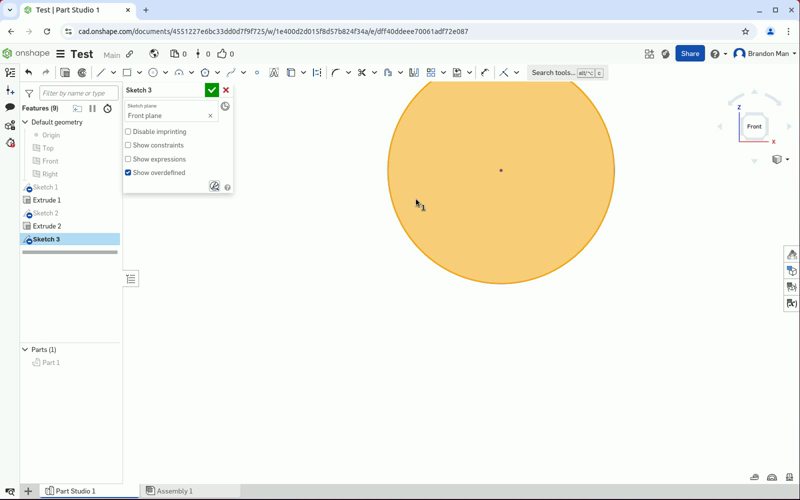
scroll(-6)
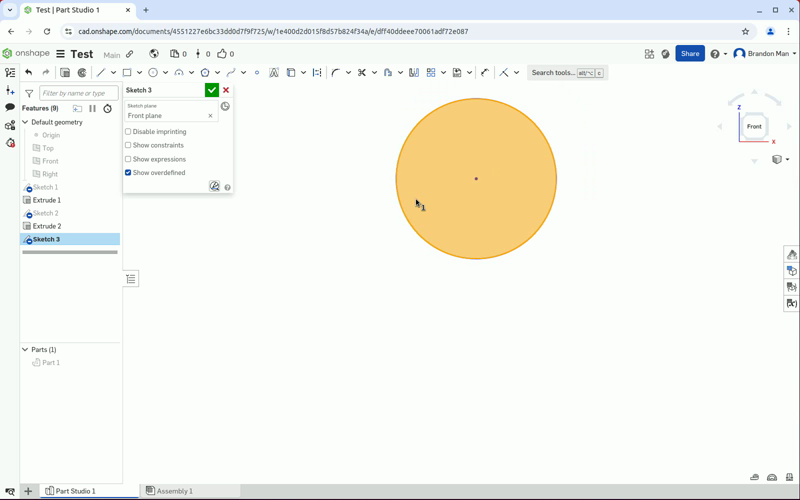
scroll(-6)
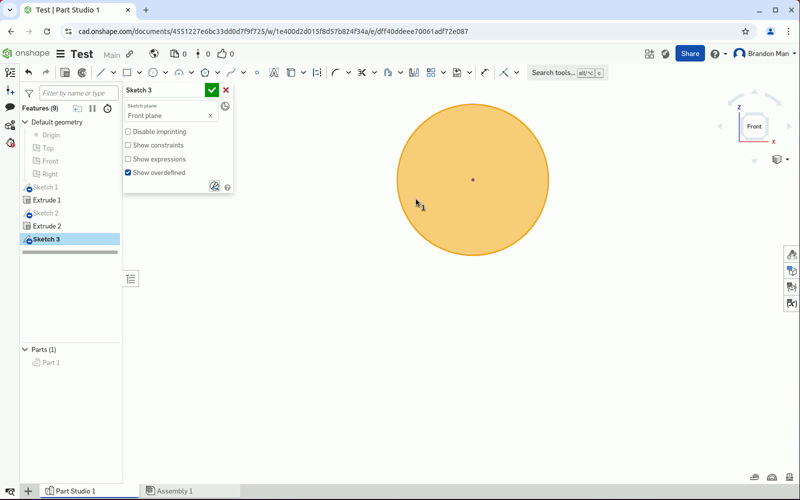
scroll(-6)
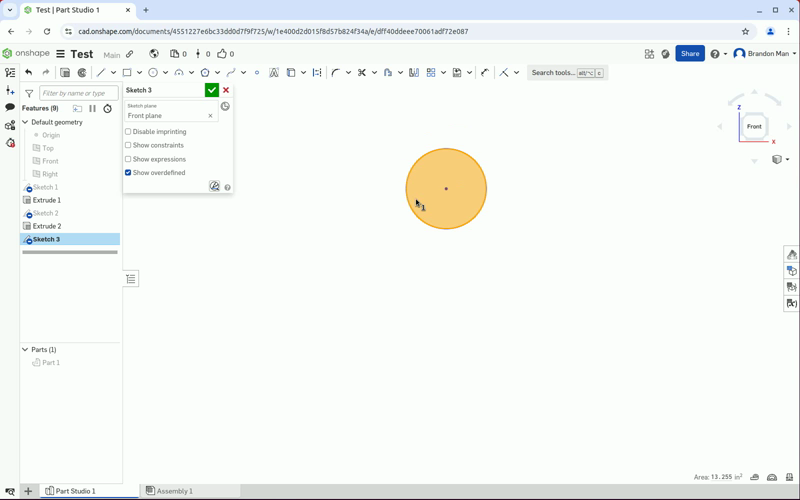
scroll(-6)
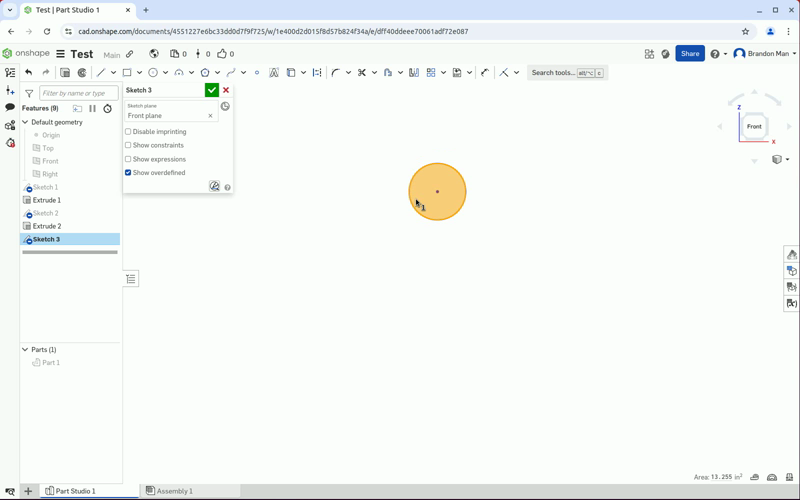
scroll(-6)
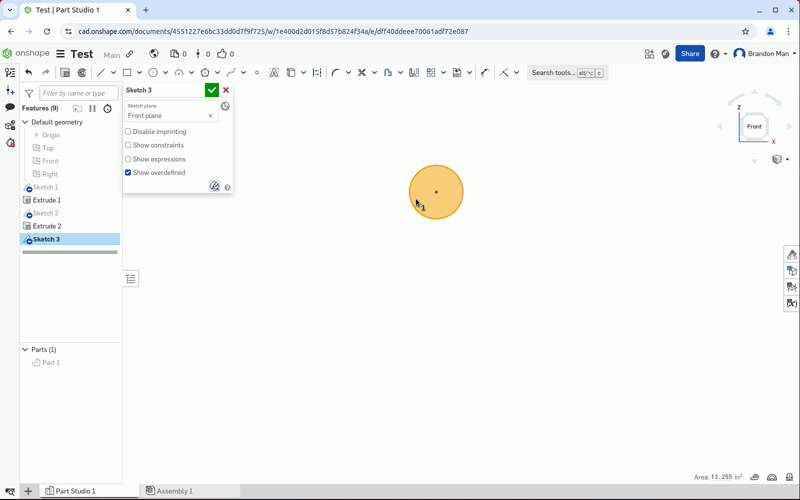
scroll(-6)
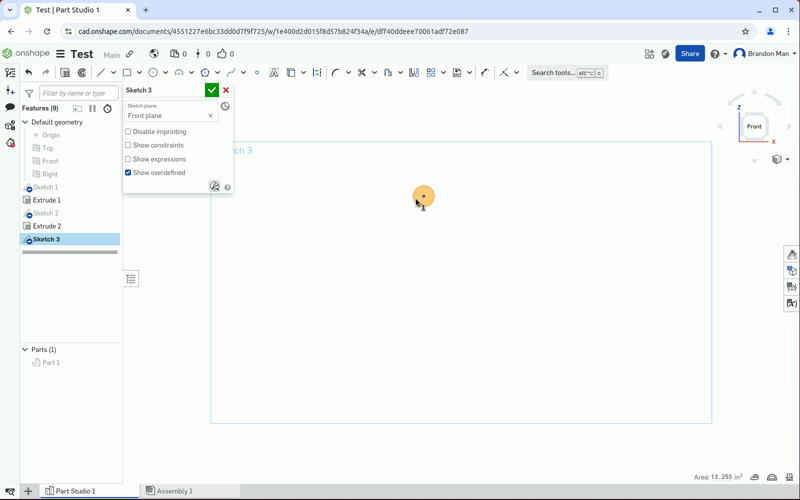
mouse_move(73, 352)
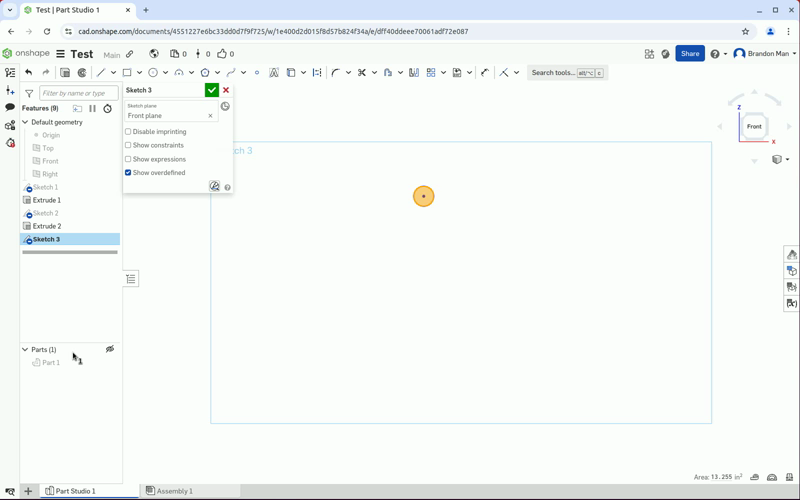
key(shift+y)
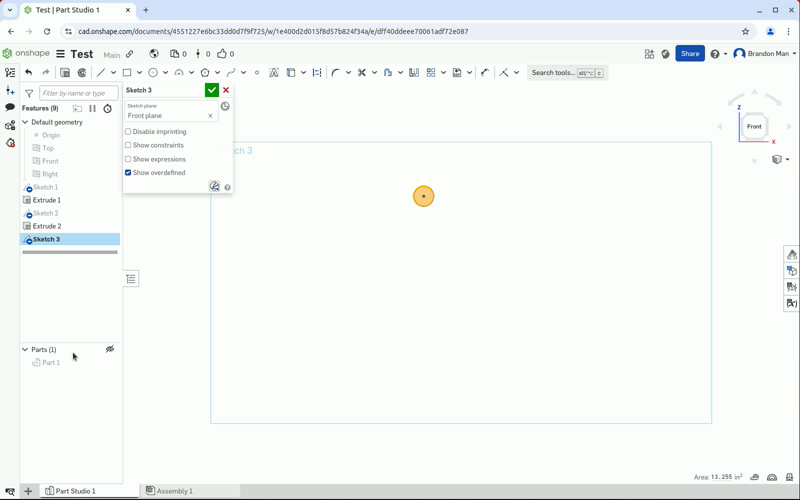
key(shift+e)
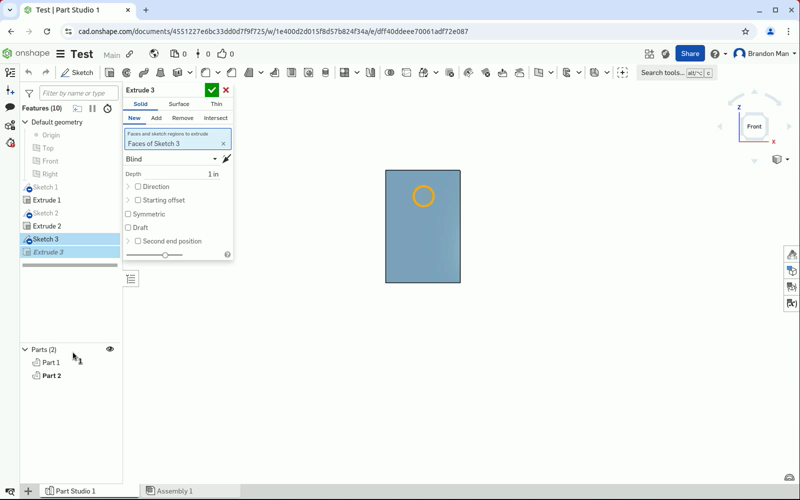
mouse_move(143, 106)
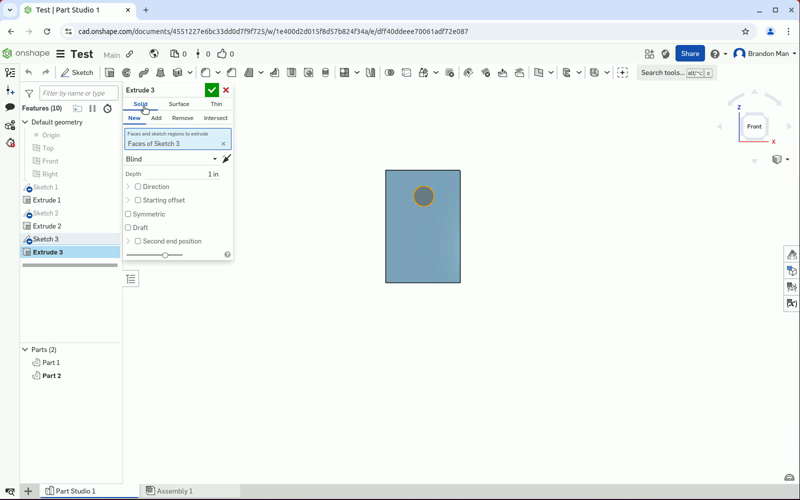
click(143, 106)
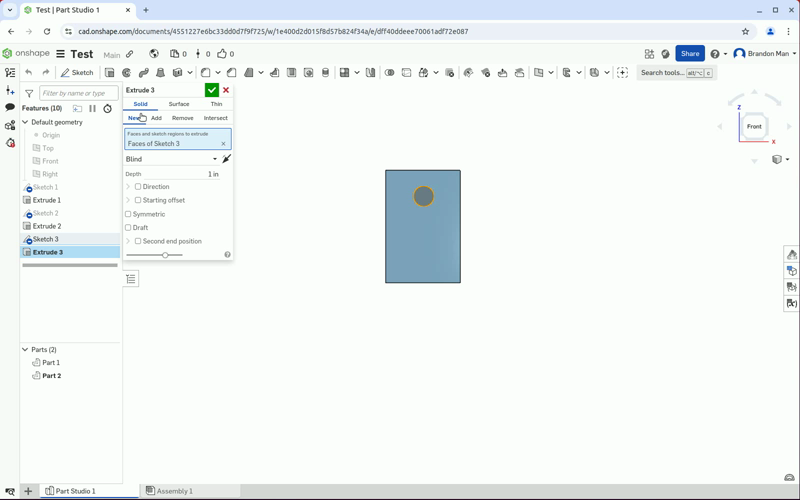
mouse_move(137, 120)
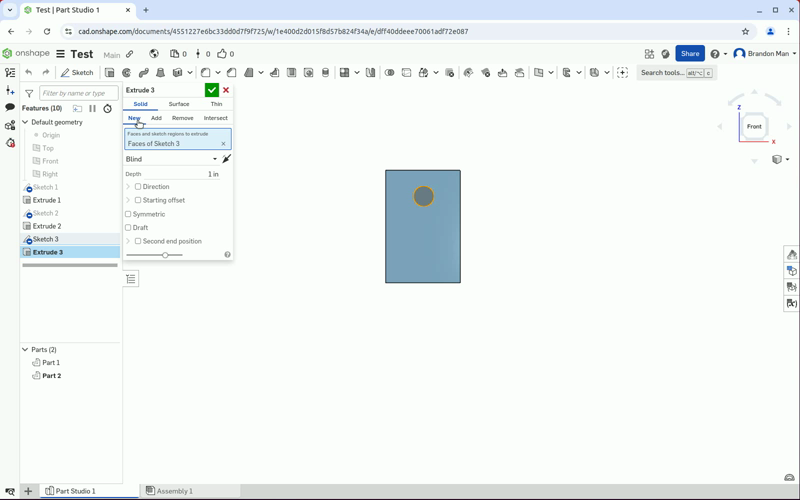
click(137, 120)
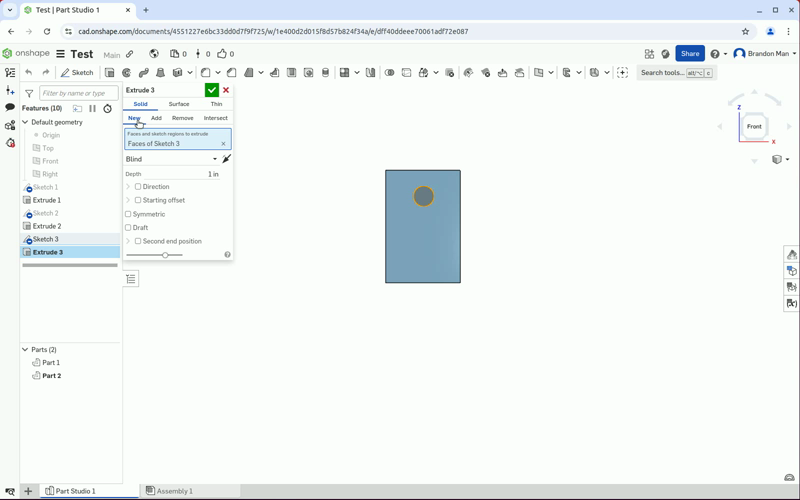
key(tab, 4)
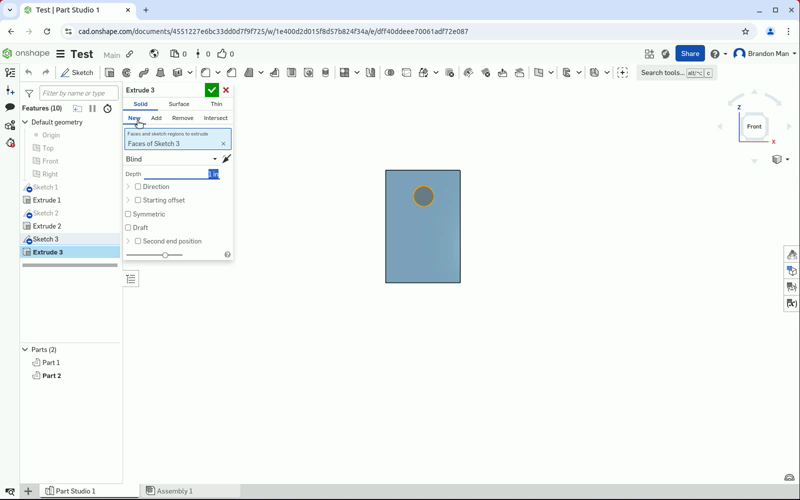
text(7.703)
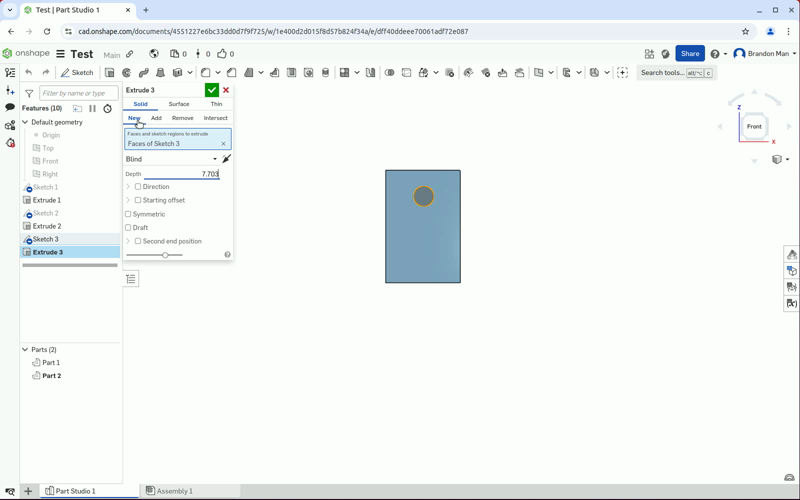
key(enter)
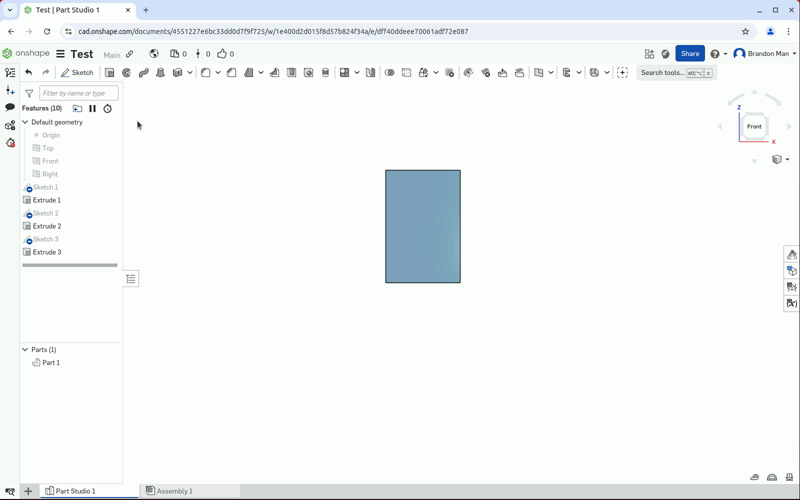
key(shift+h)
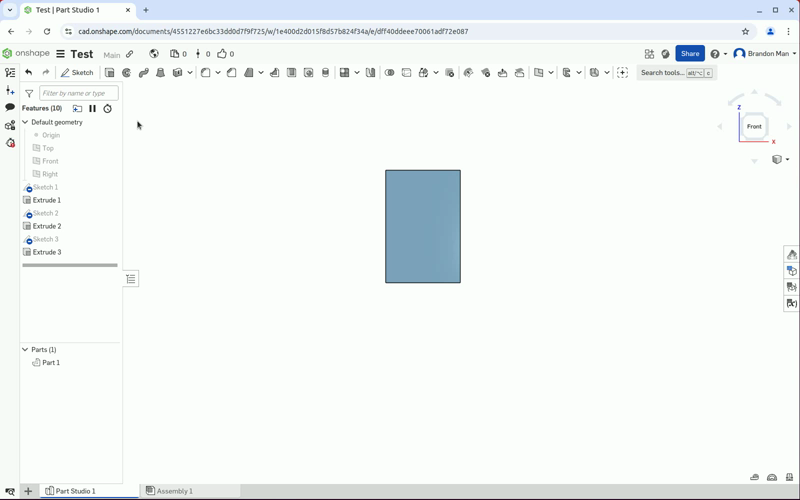
key(shift+h)
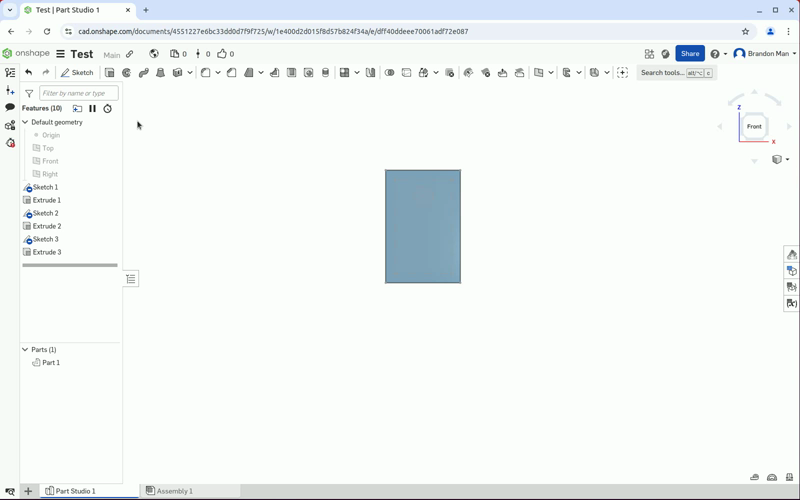
key(shift+7)
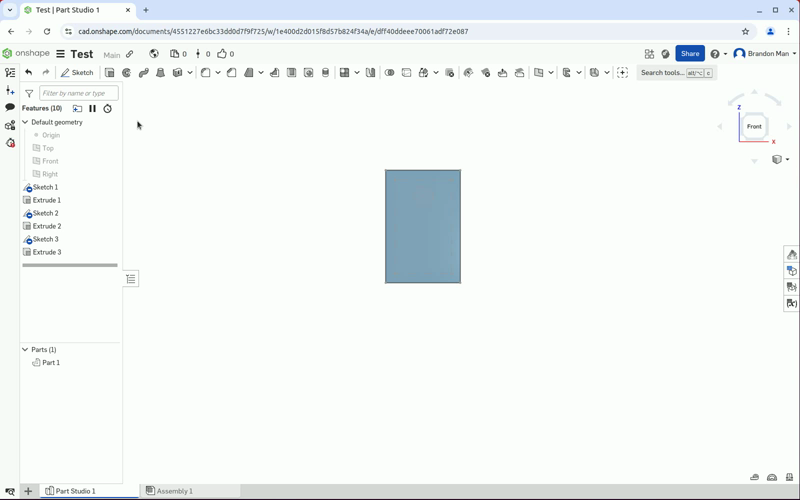
key(left, 2)
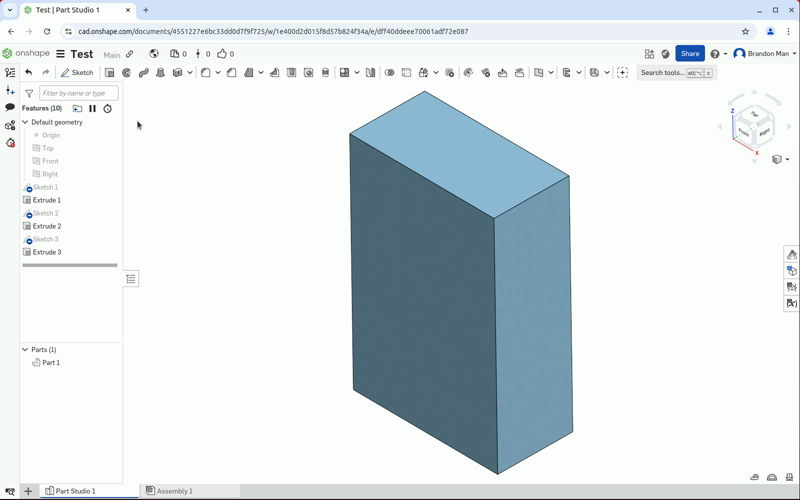
key(down, 2)
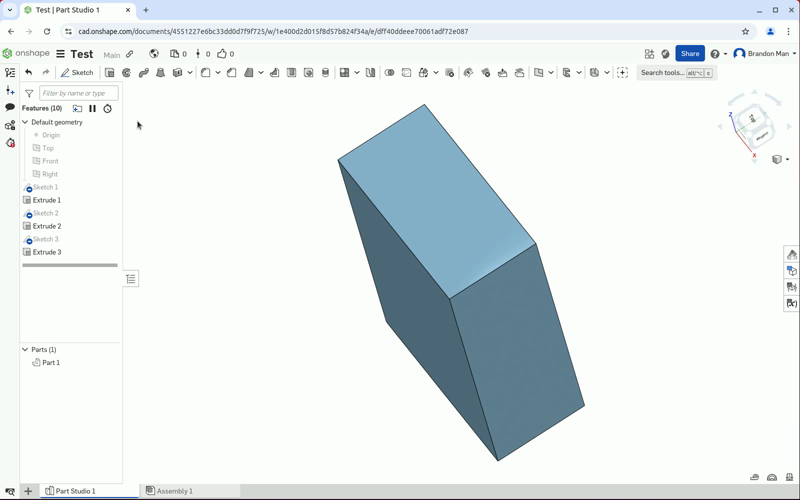
key(up, 2)
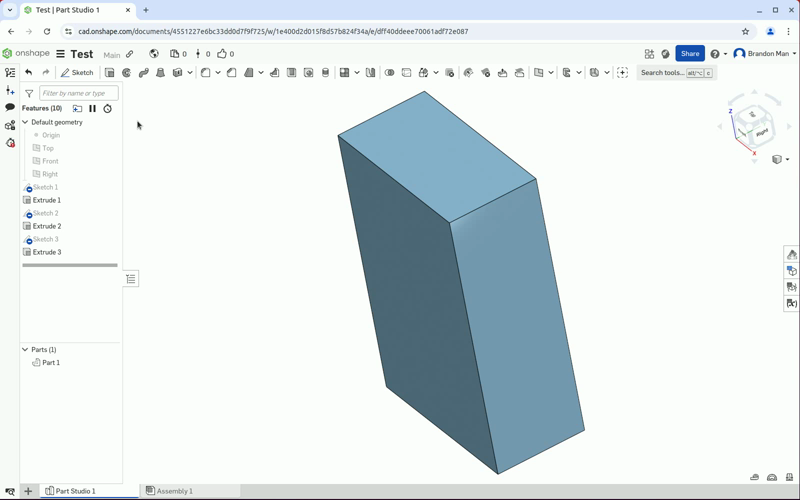
key(right, 2)
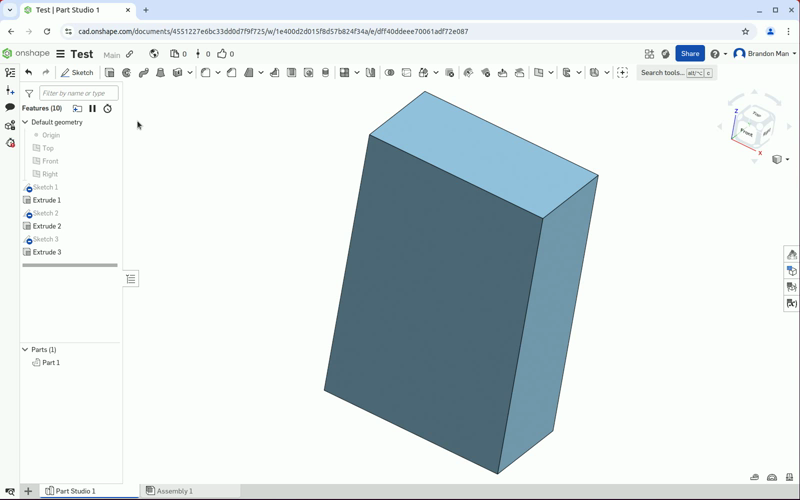
mouse_move(73, 189)
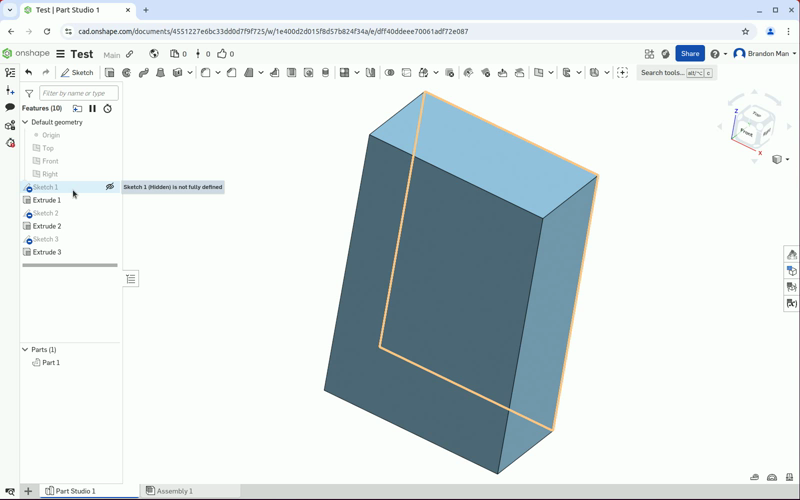
click(73, 189)